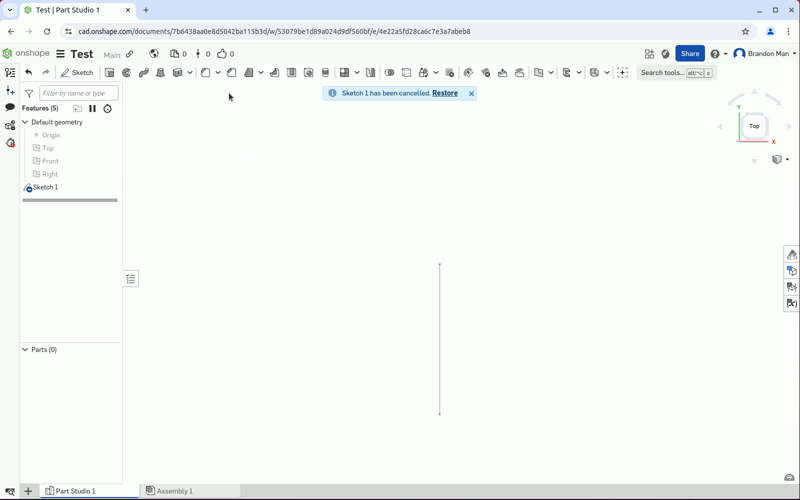
key(shift+h)
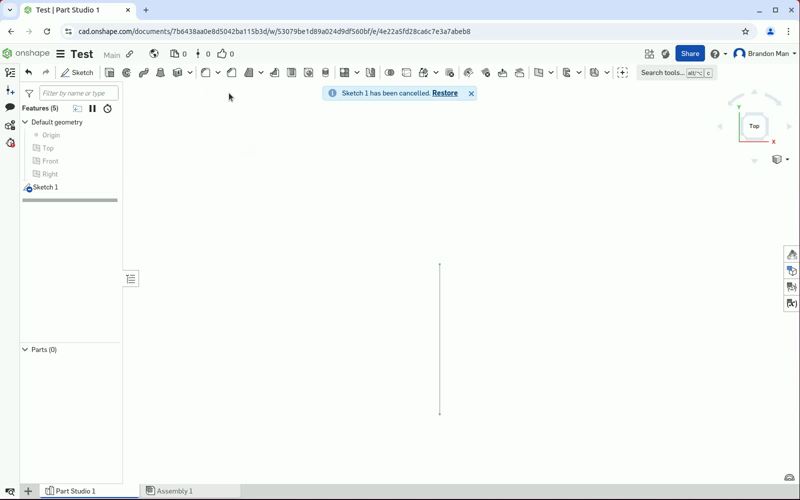
key(shift+s)
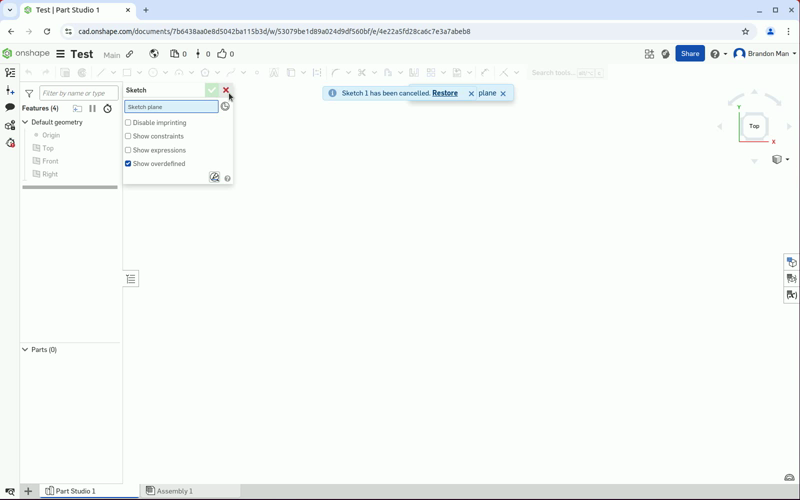
mouse_move(73, 150)
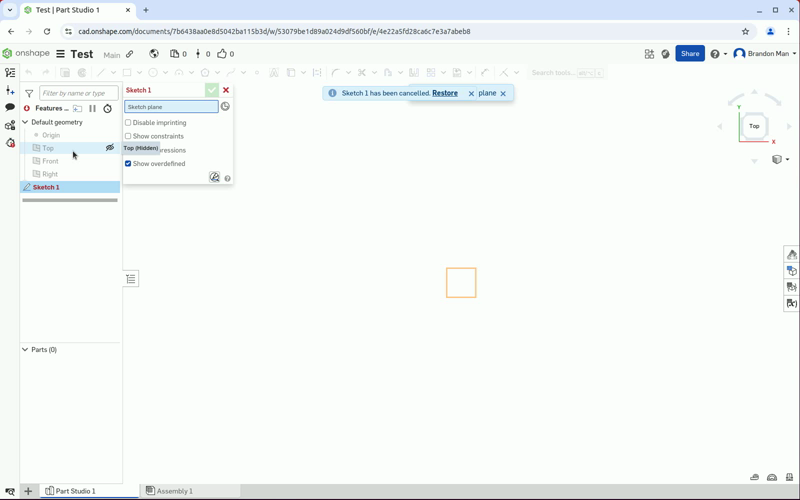
click(73, 150)
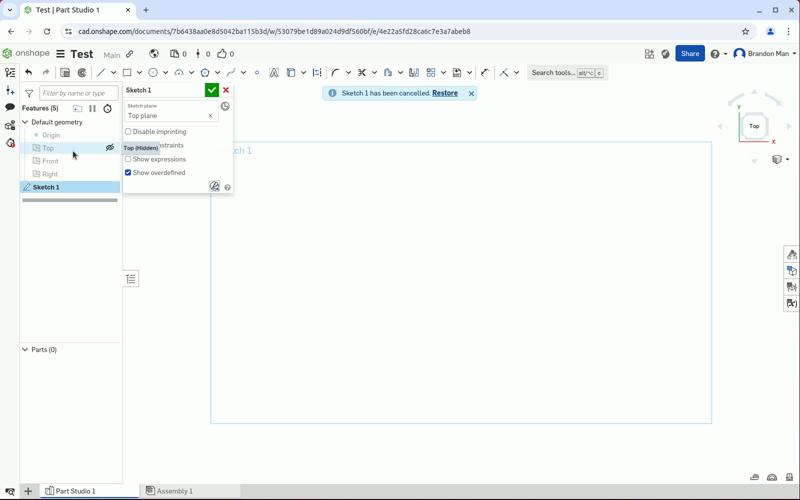
mouse_move(73, 352)
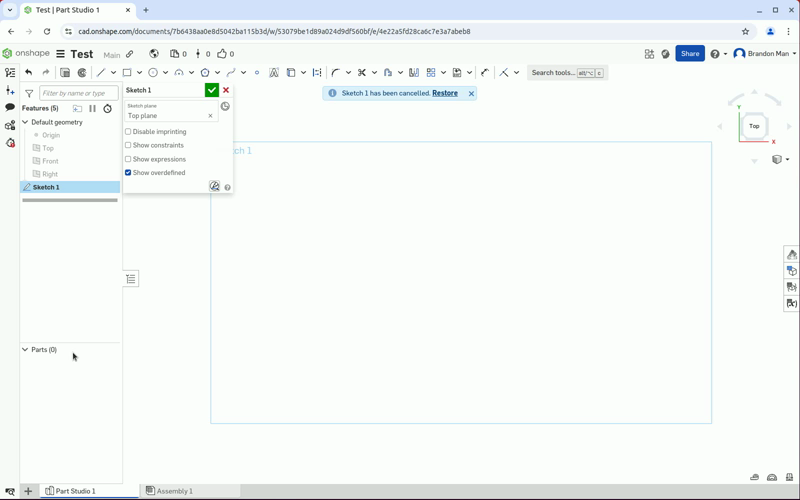
key(y)
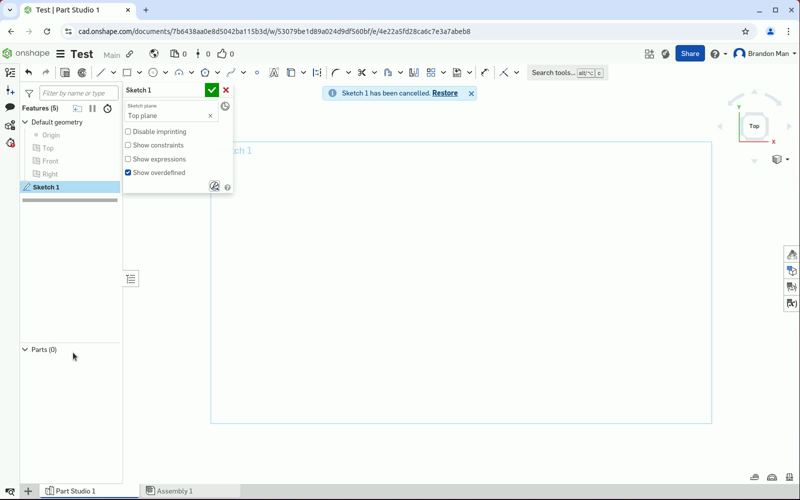
key(l)
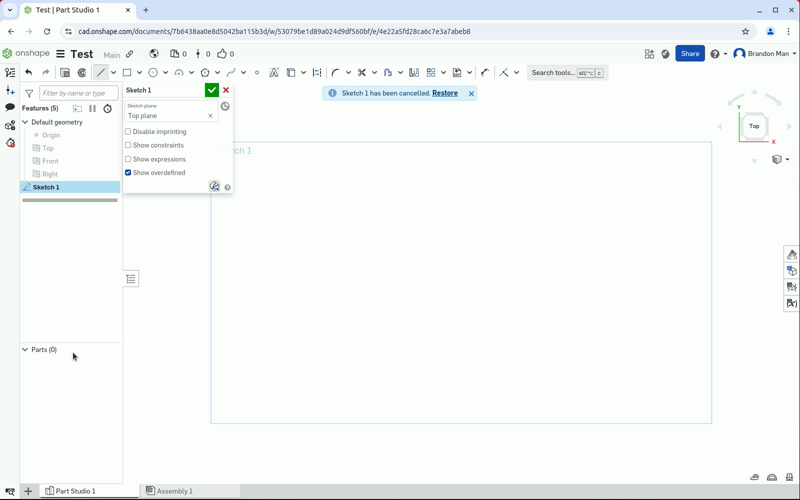
key_down(shift)
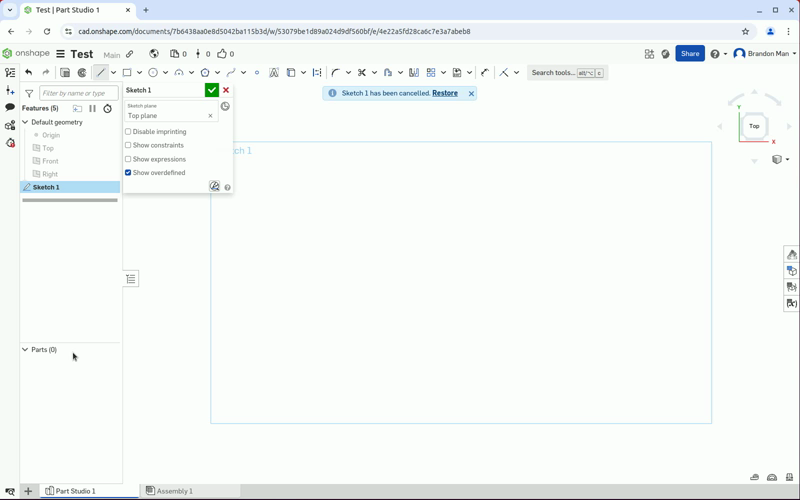
mouse_move(460, 282)
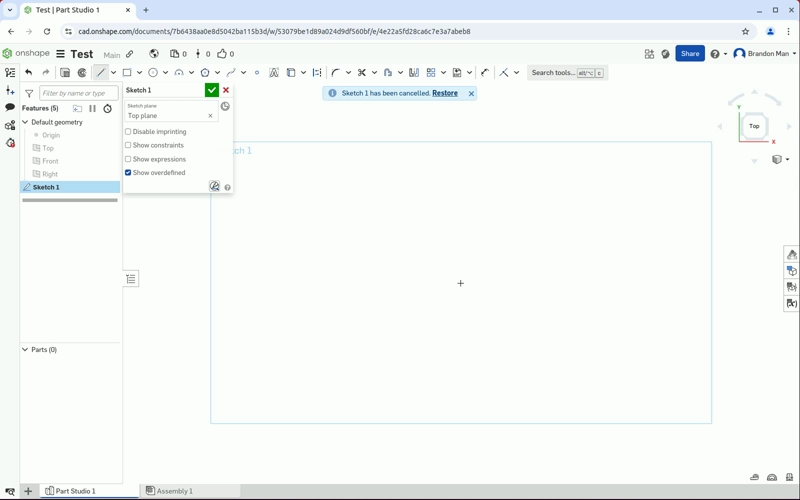
click(460, 282)
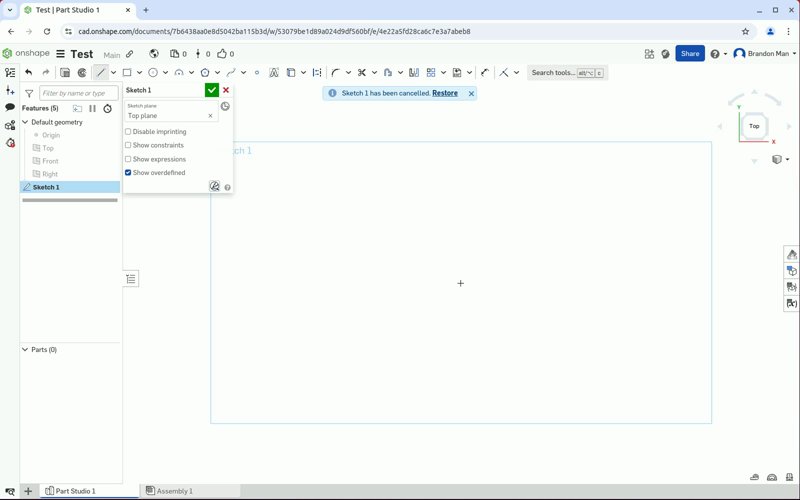
key_up(shift)
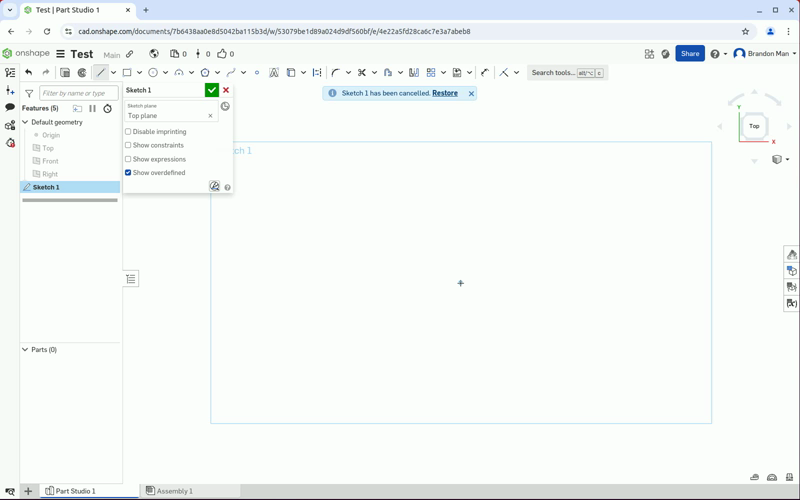
key_down(shift)
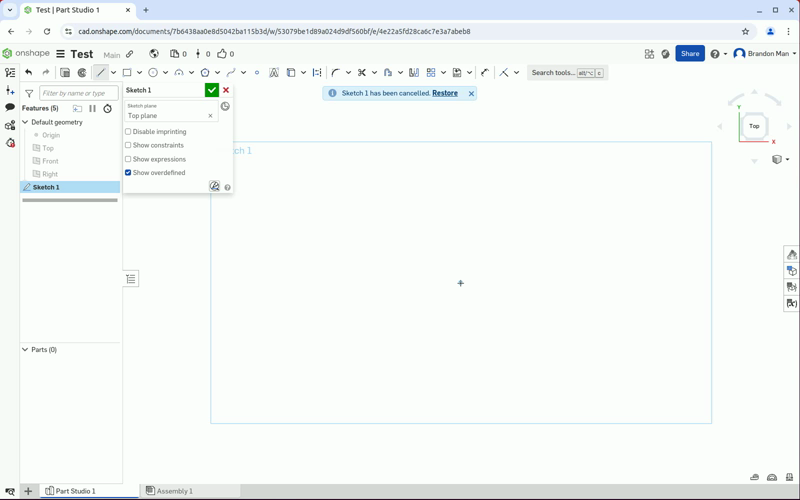
mouse_move(573, 282)
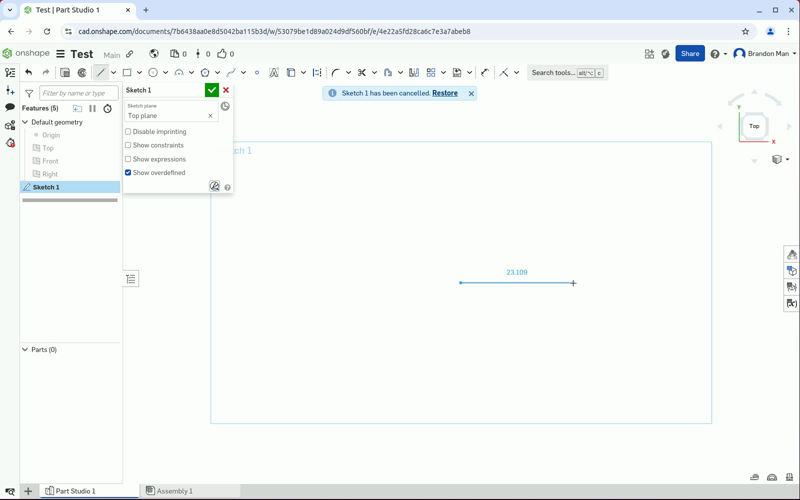
click(573, 282)
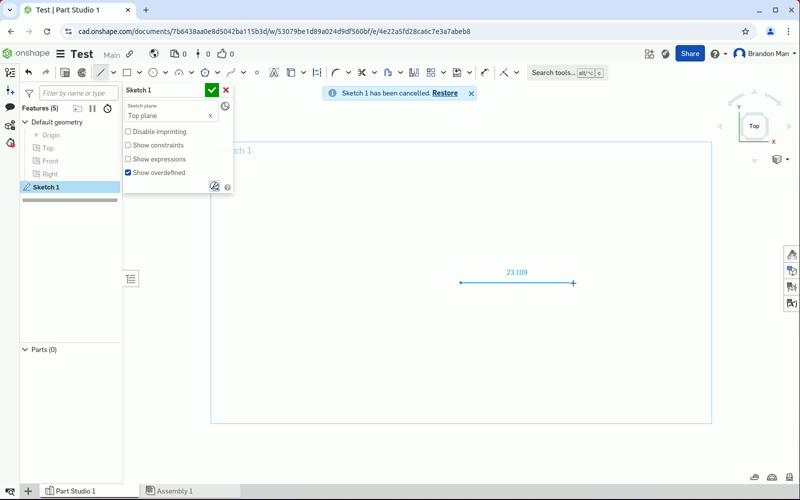
key_up(shift)
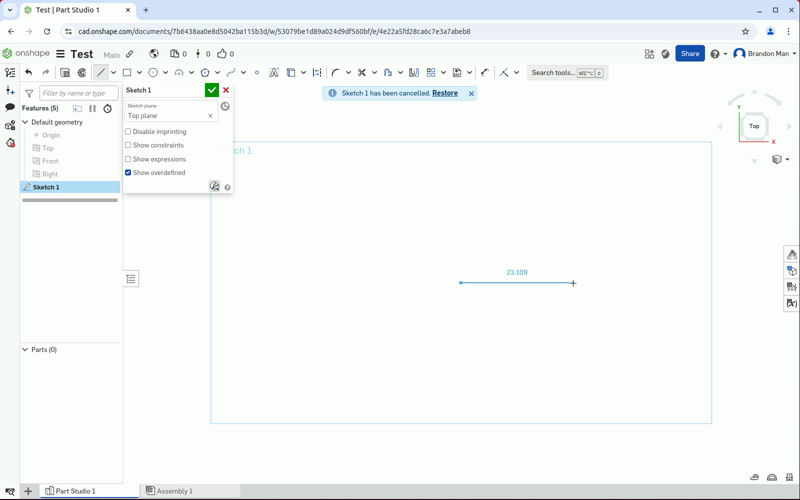
key_down(shift)
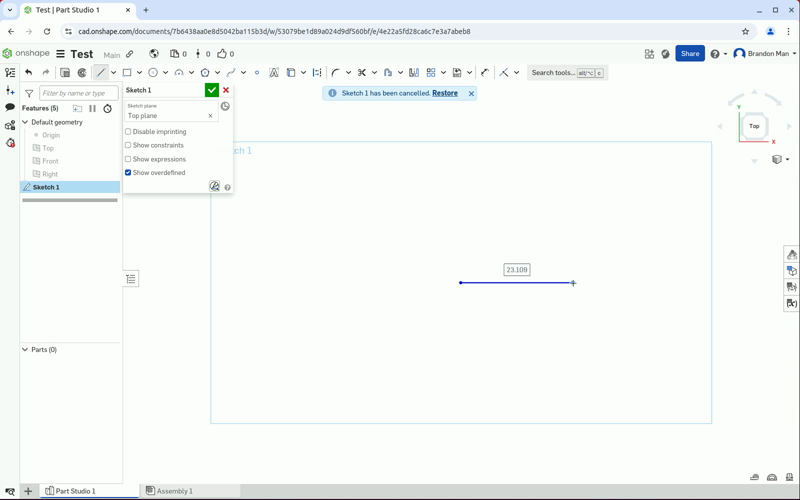
mouse_move(589, 282)
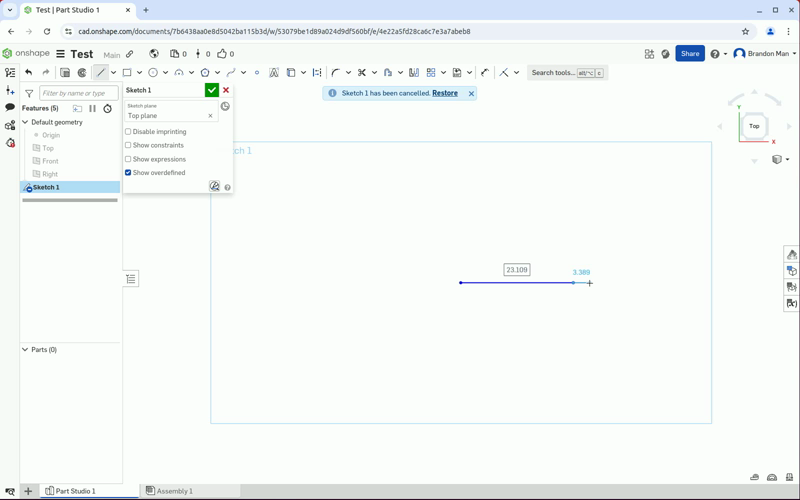
mouse_move(573, 235)
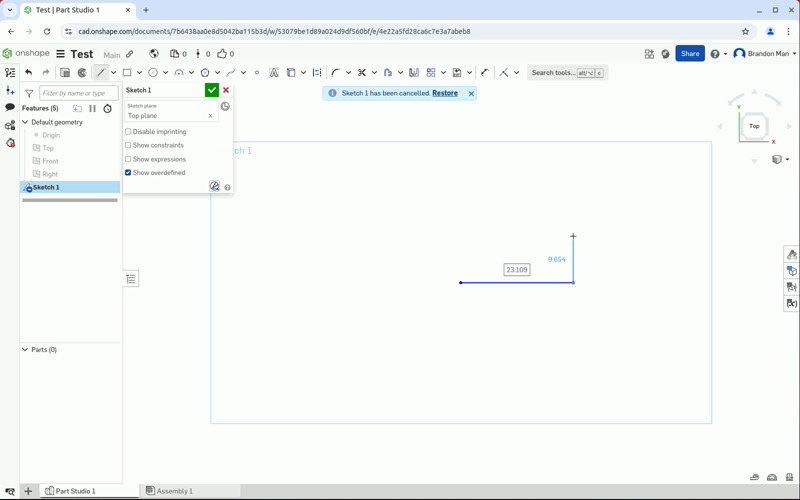
click(573, 235)
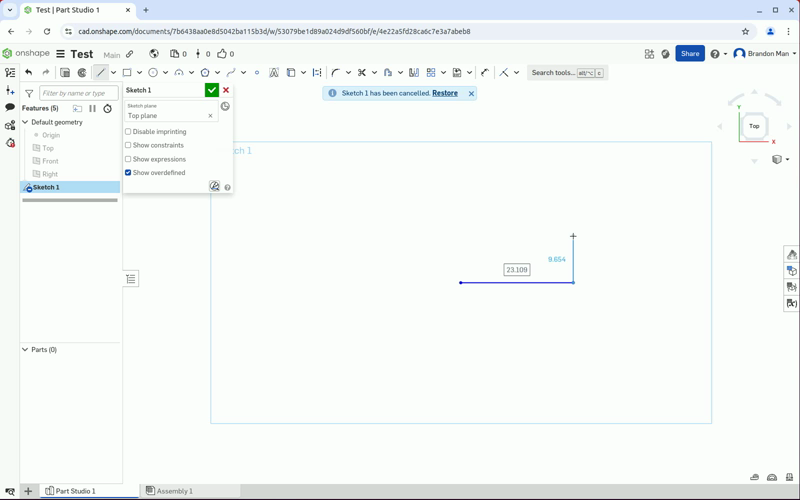
key_up(shift)
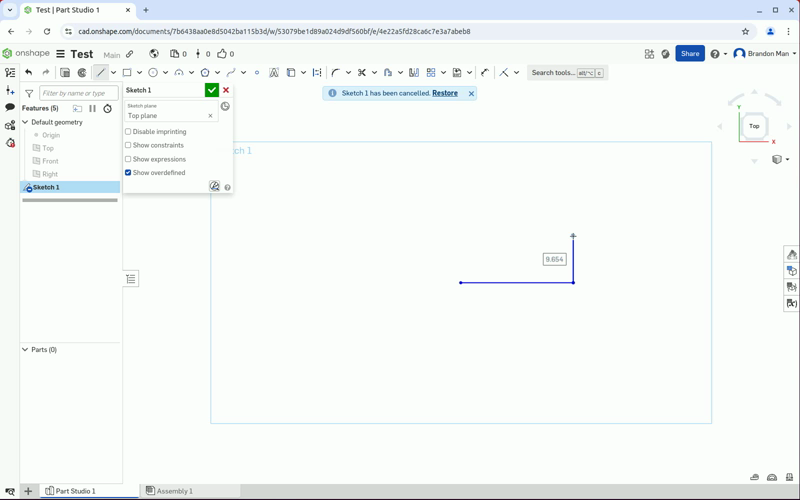
key_down(shift)
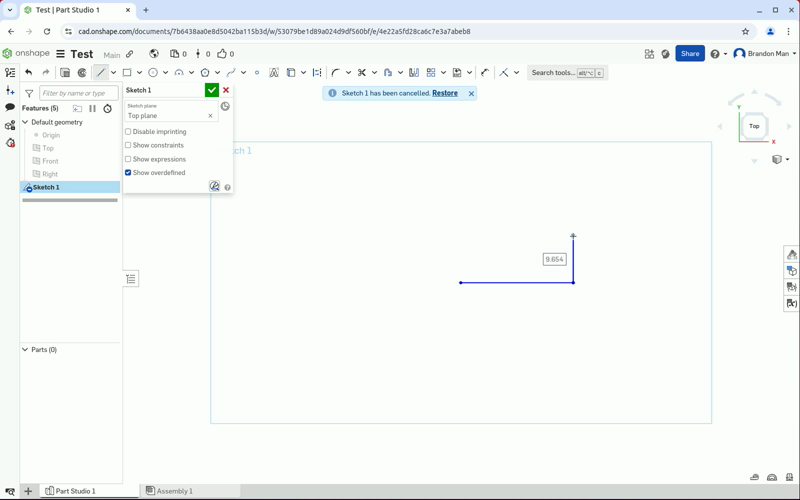
mouse_move(460, 235)
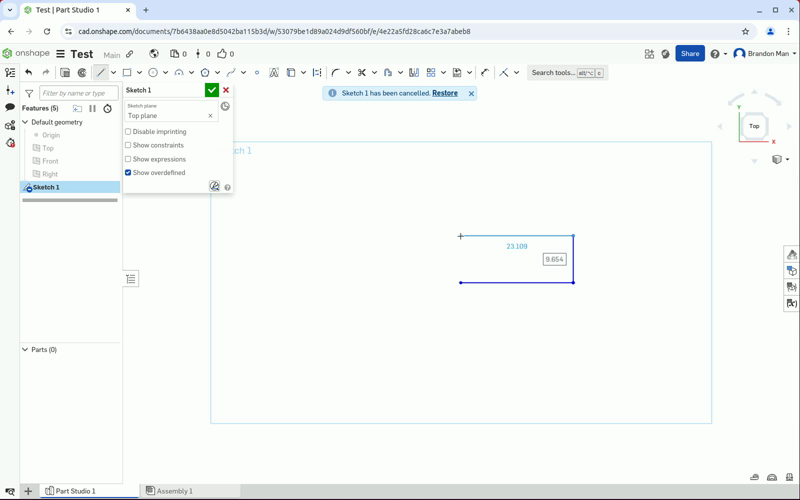
click(460, 235)
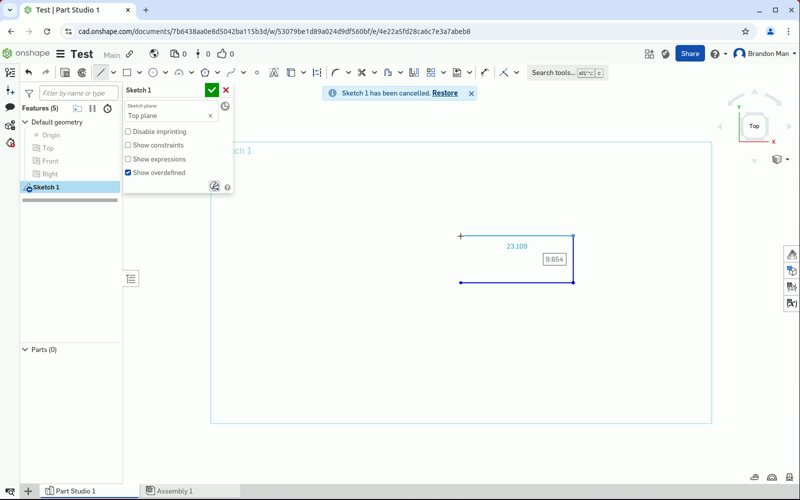
key_up(shift)
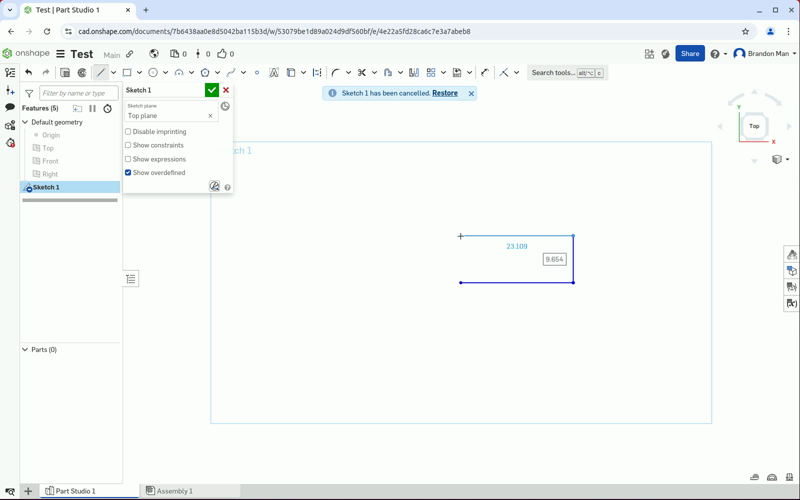
mouse_move(490, 235)
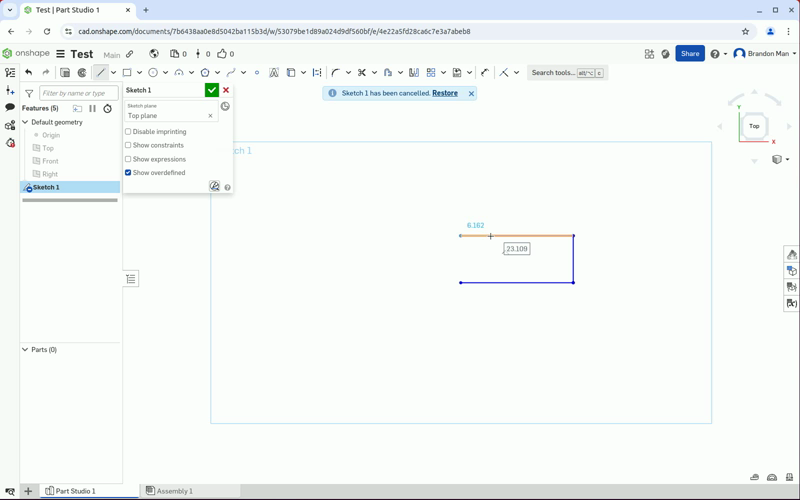
key_down(shift)
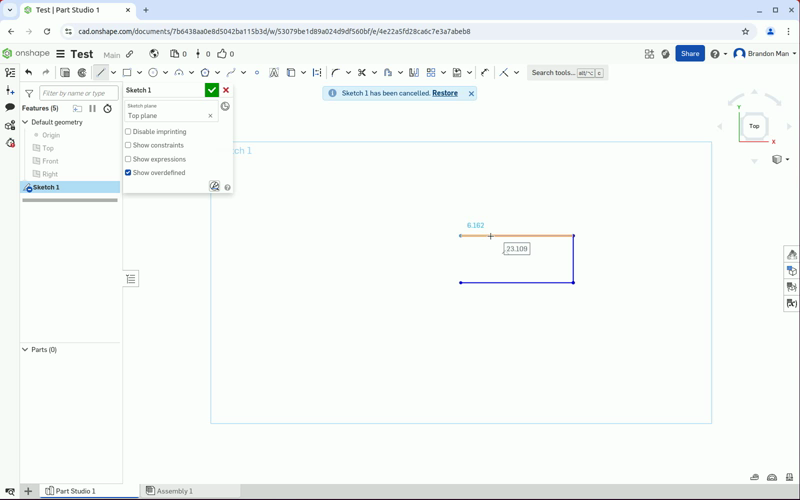
mouse_move(460, 282)
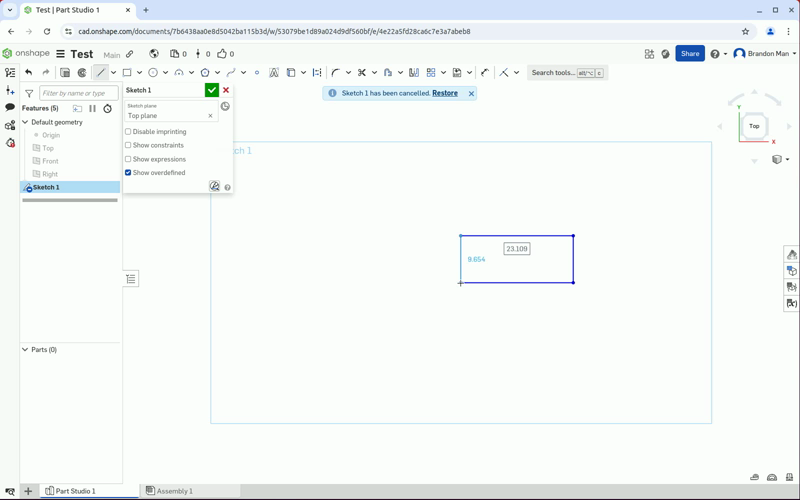
key_up(shift)
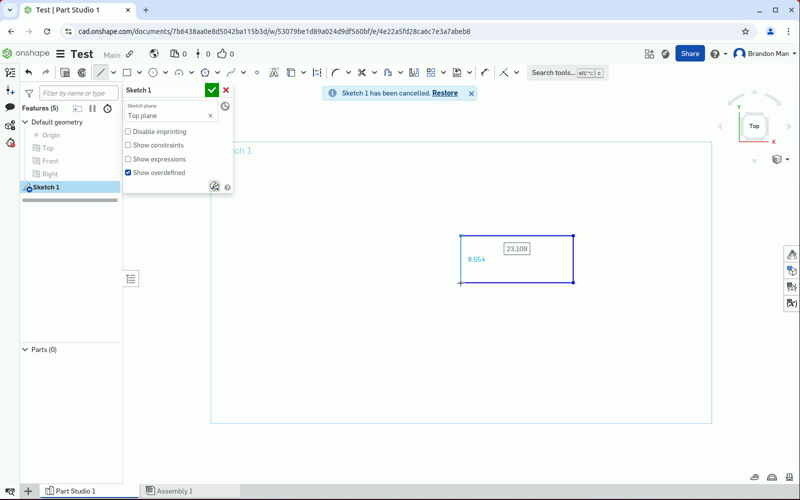
click(460, 282)
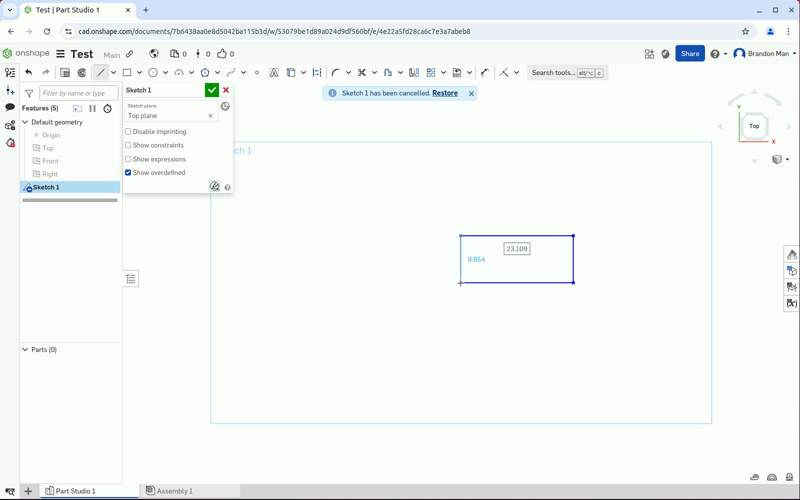
key(esc)
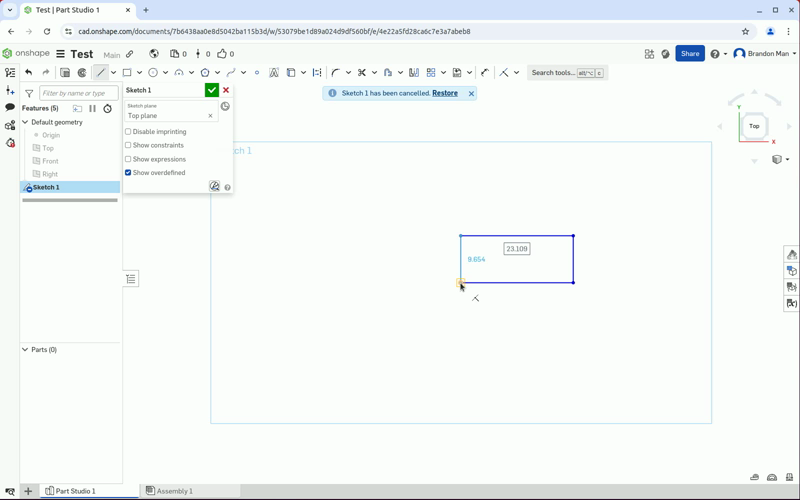
mouse_move(533, 270)
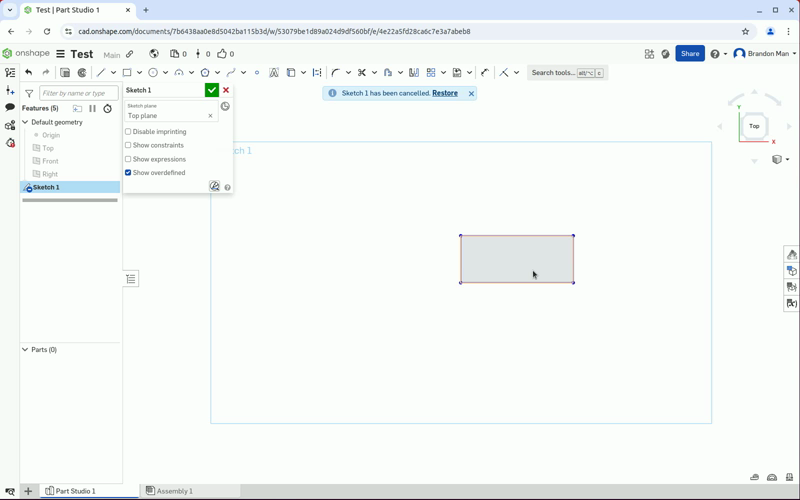
click(533, 270)
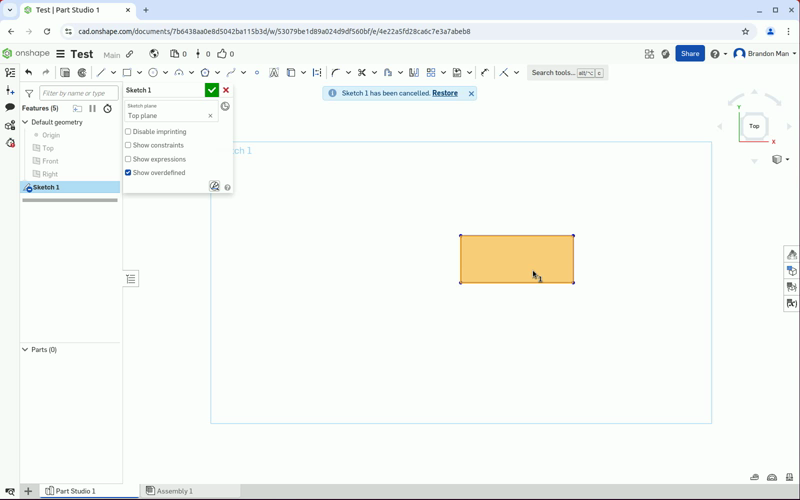
mouse_move(73, 352)
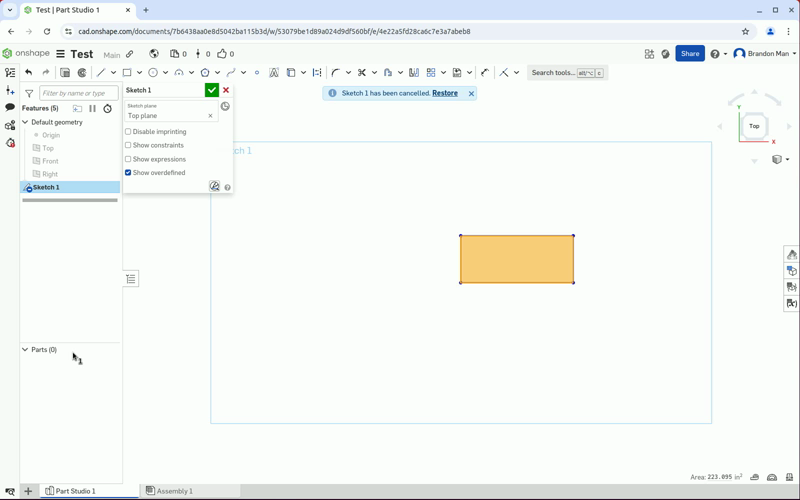
key(shift+y)
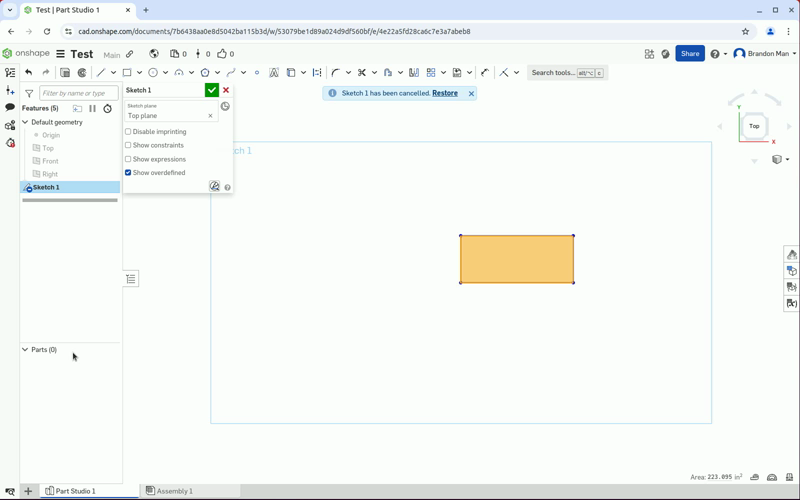
key(shift+e)
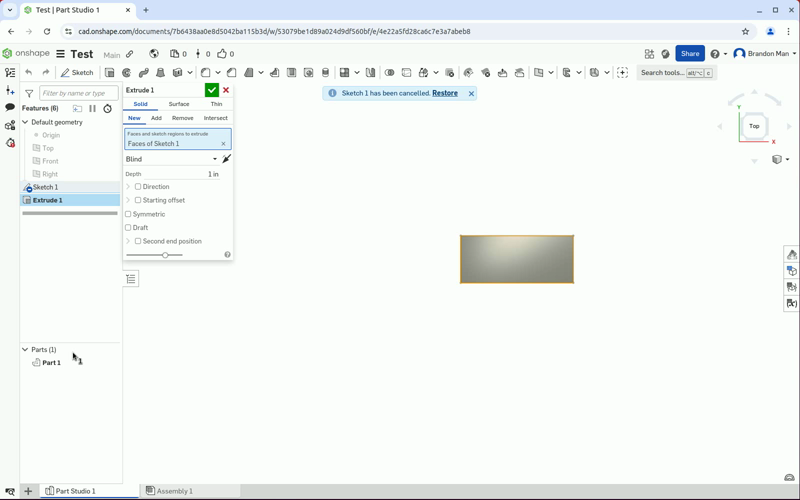
mouse_move(143, 106)
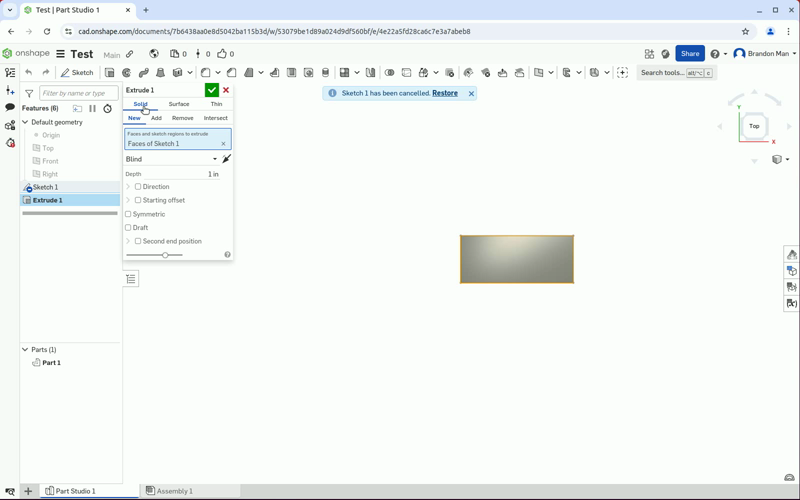
click(143, 106)
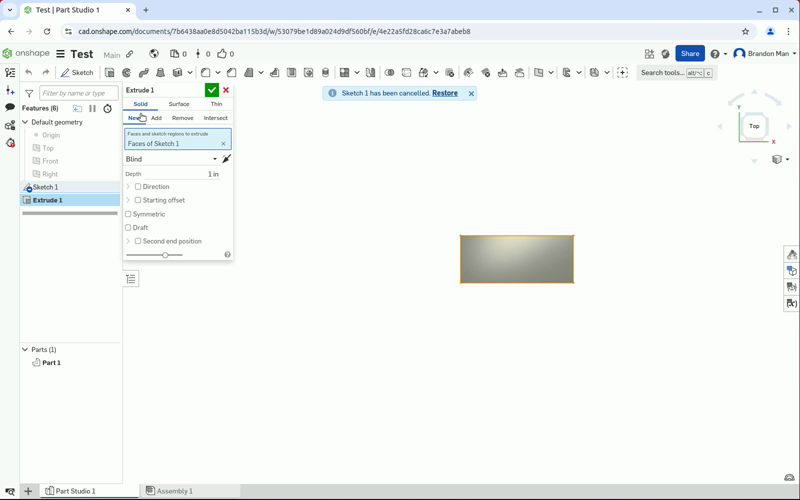
mouse_move(137, 120)
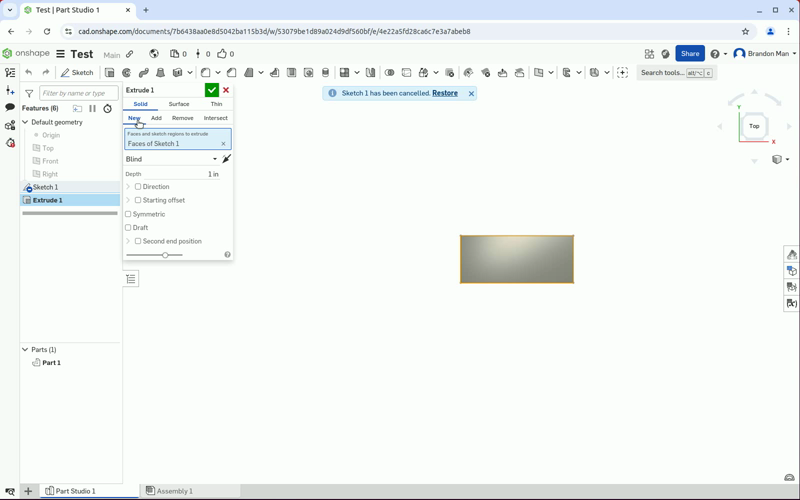
click(137, 120)
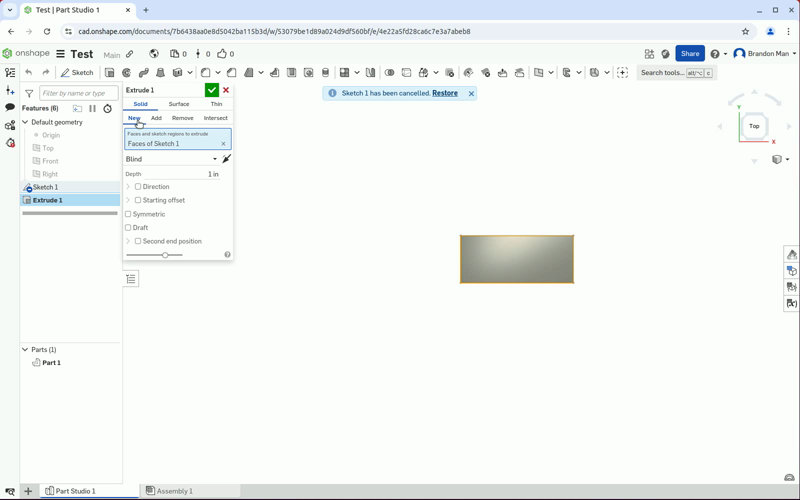
key(tab, 4)
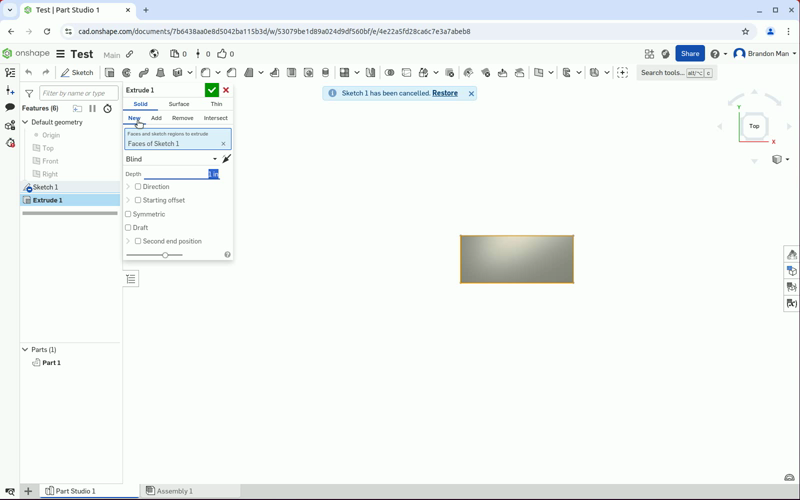
text(1.204)
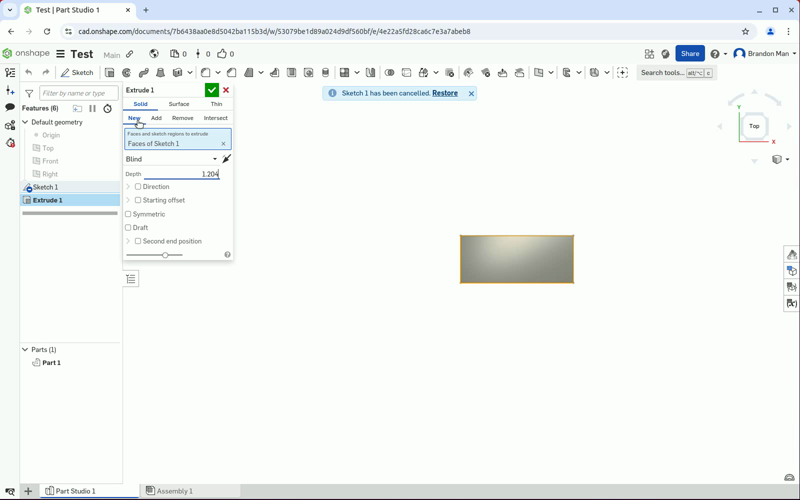
key(enter)
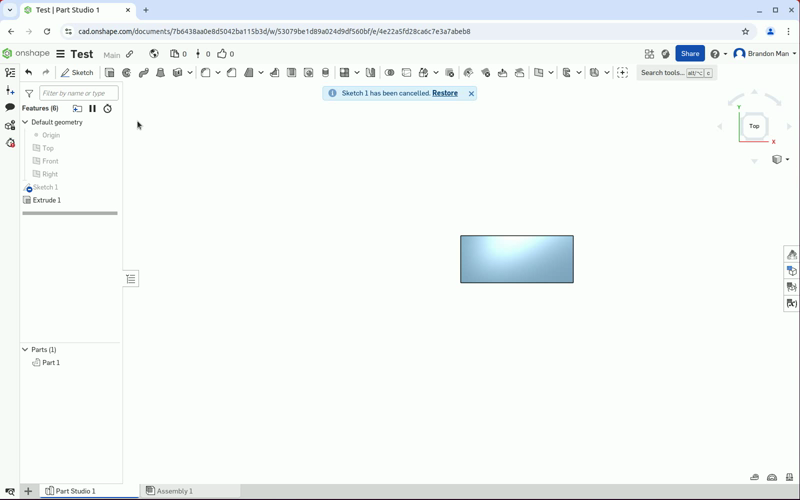
key(shift+h)
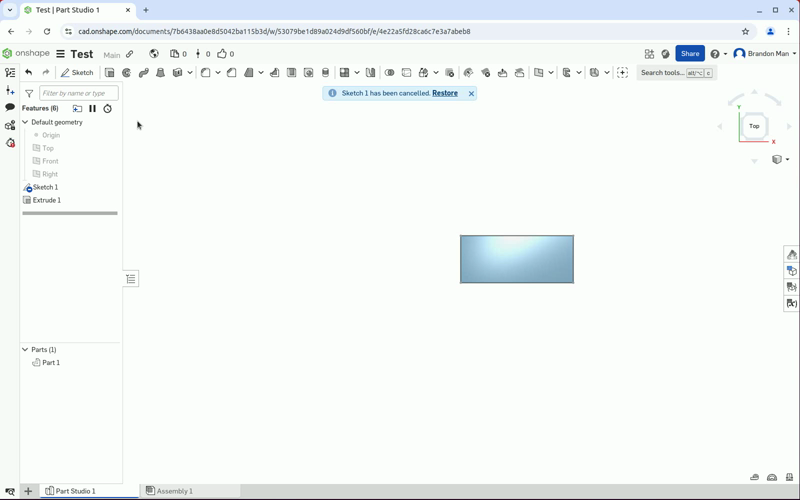
key(shift+h)
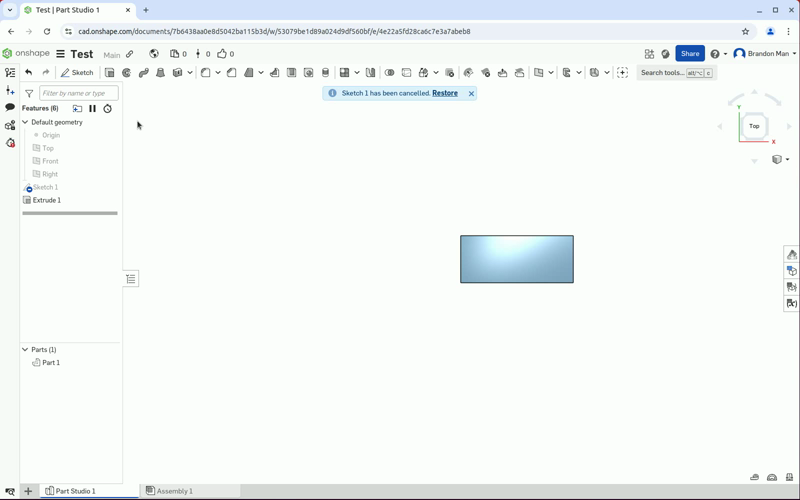
mouse_move(73, 189)
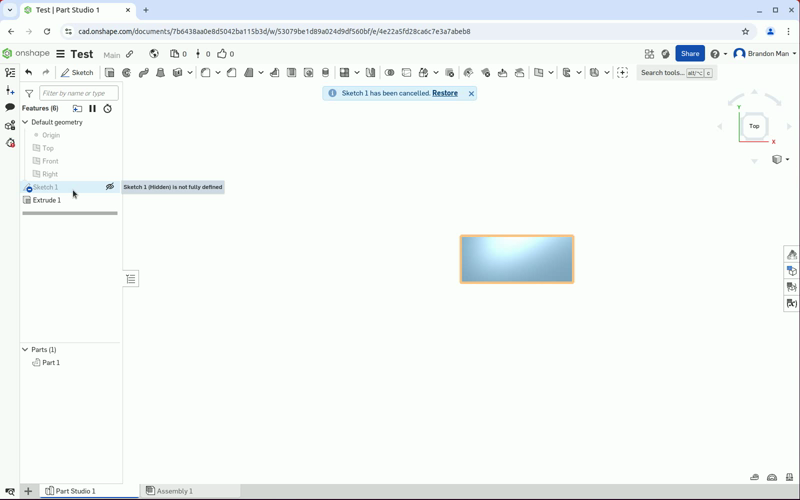
click(73, 189)
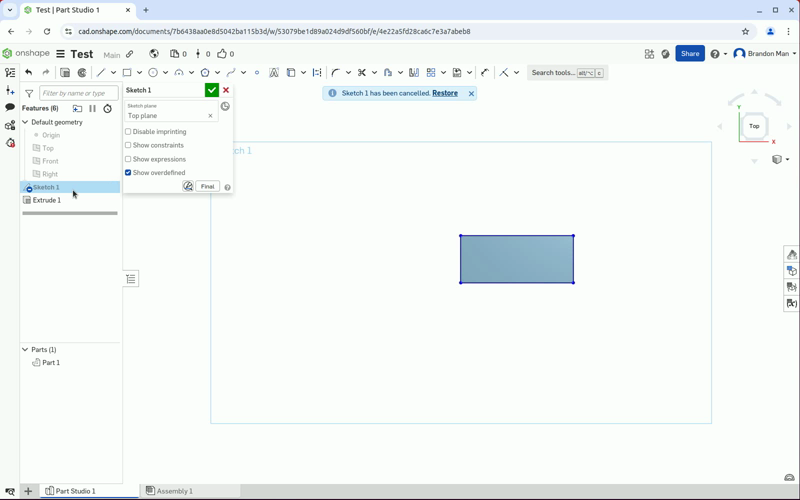
mouse_move(229, 92)
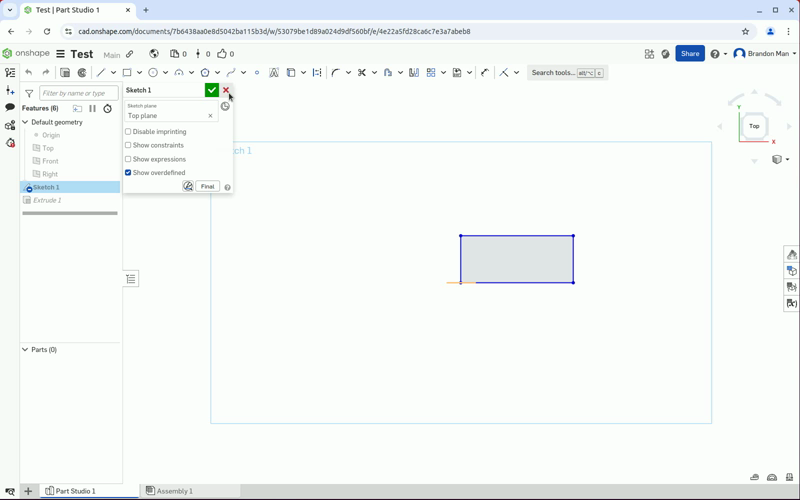
click(229, 92)
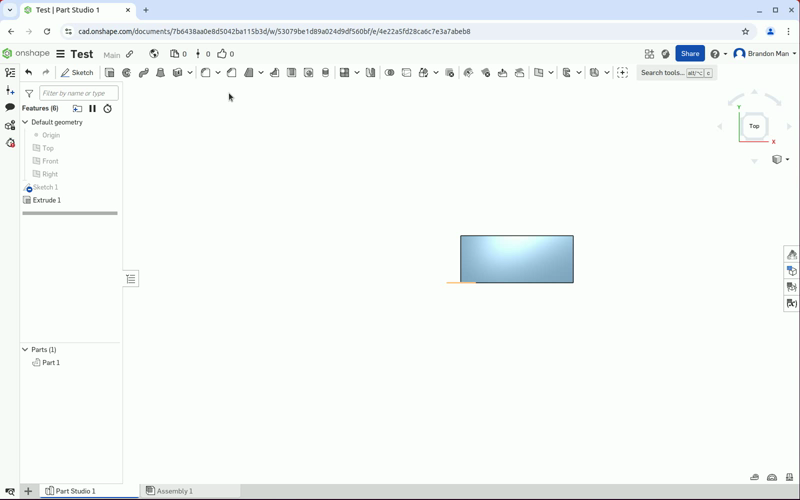
mouse_move(541, 75)
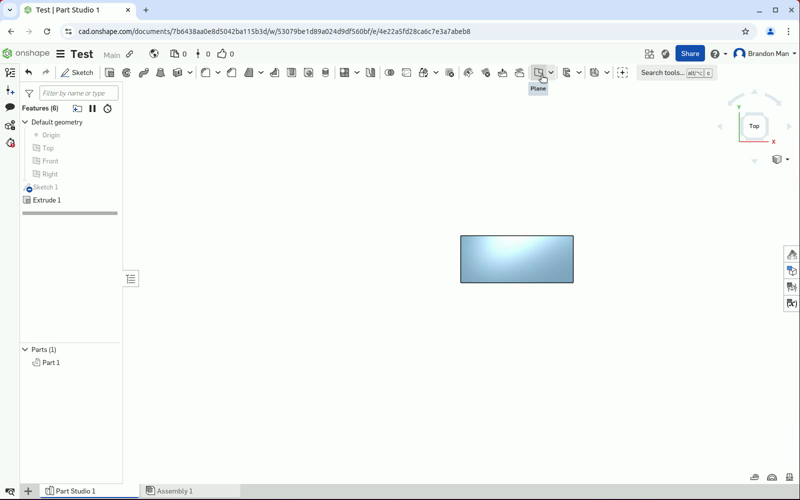
click(541, 75)
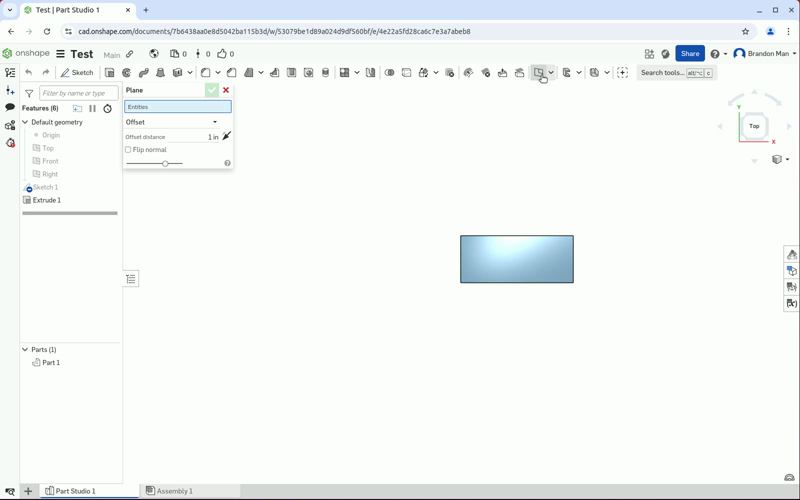
mouse_move(73, 150)
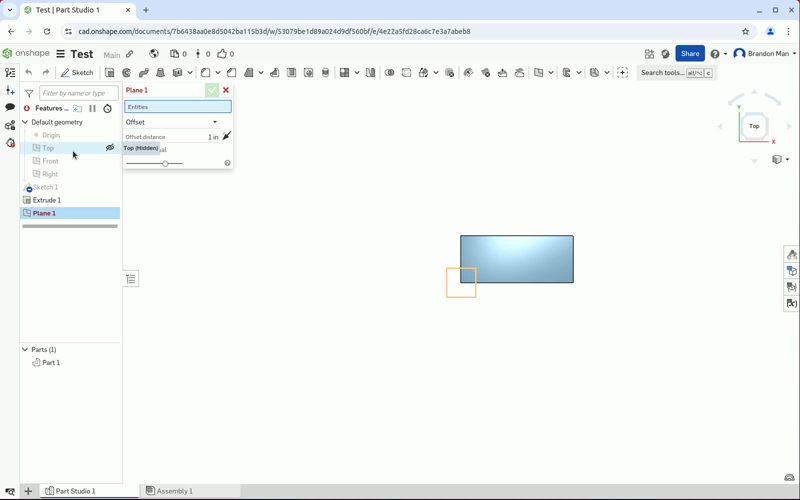
click(73, 150)
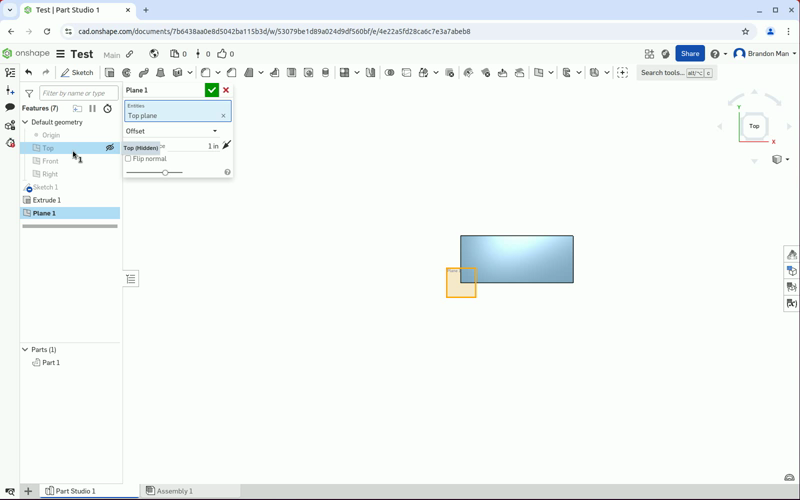
key(tab, 2)
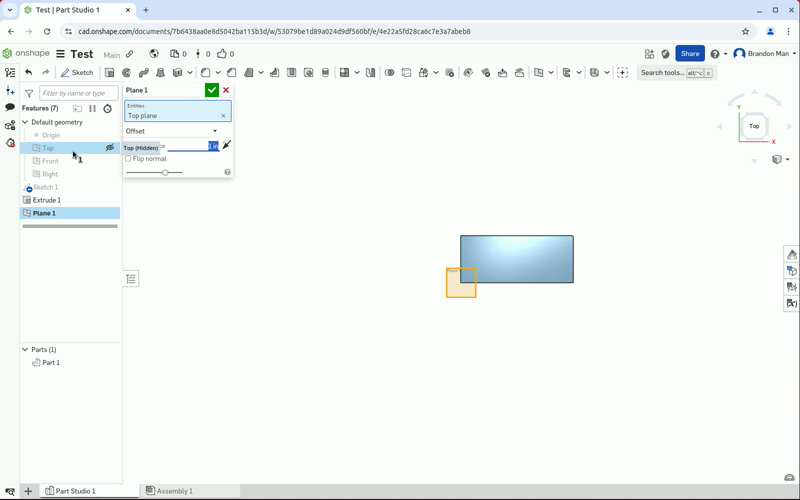
text(1.202)
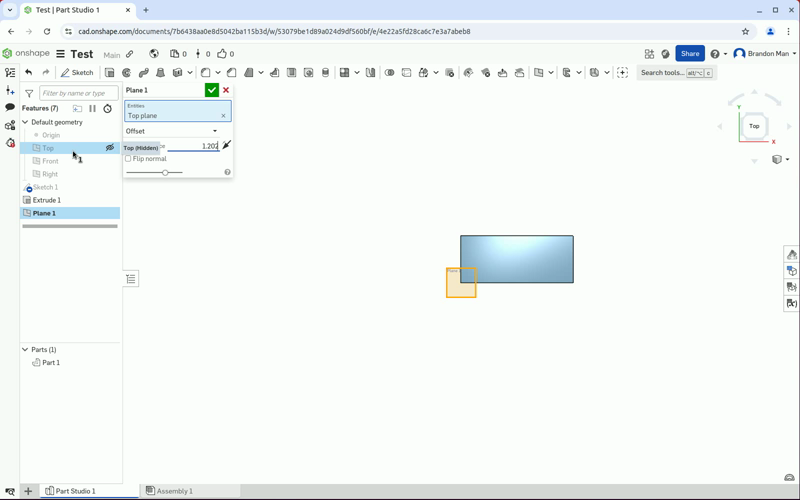
key(enter, 2)
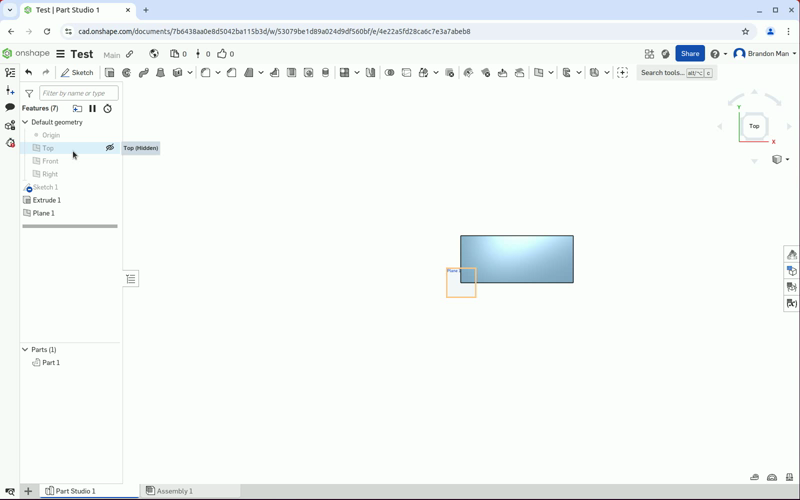
key(shift+s)
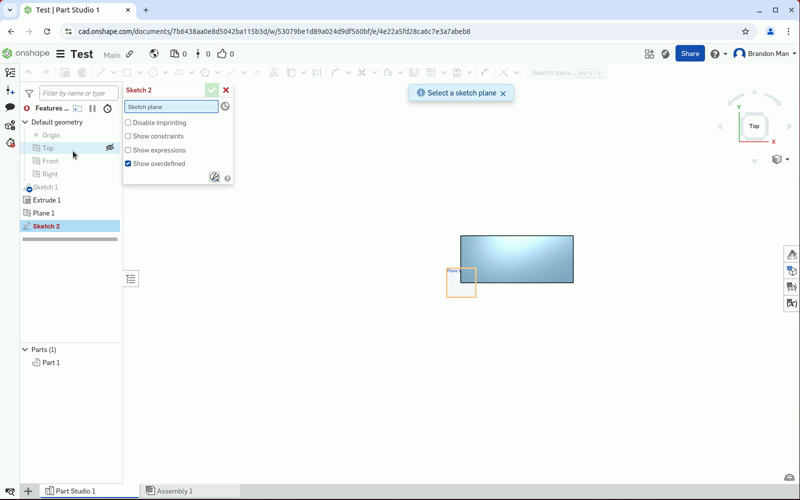
mouse_move(73, 215)
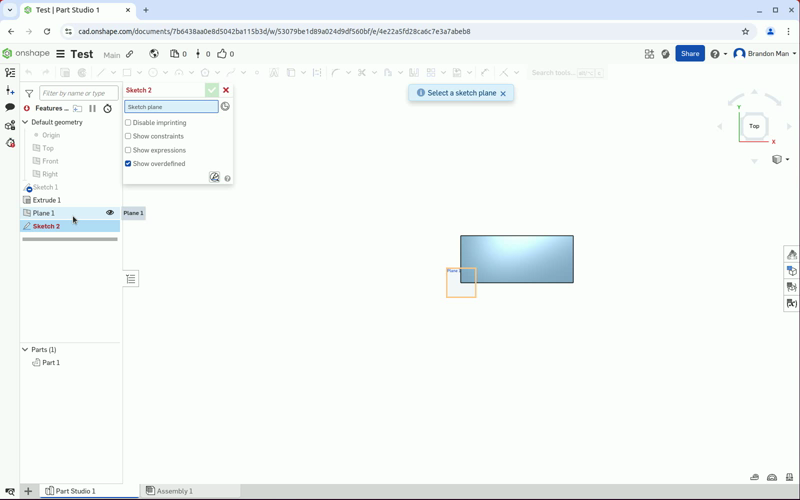
click(73, 215)
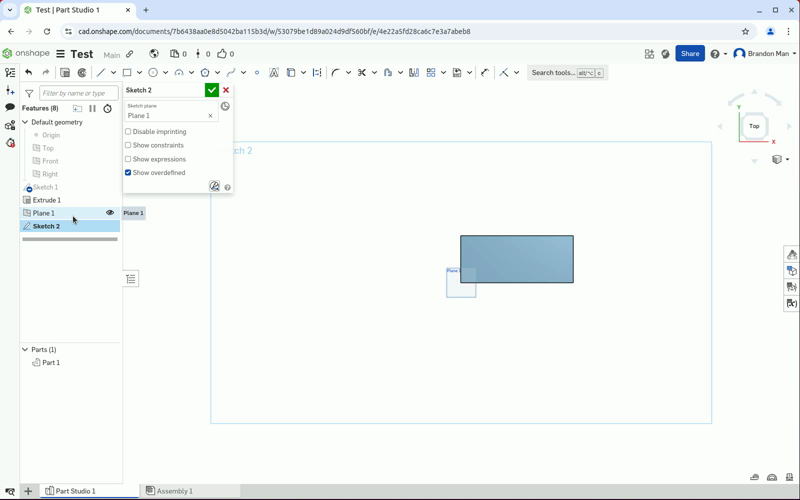
mouse_move(73, 352)
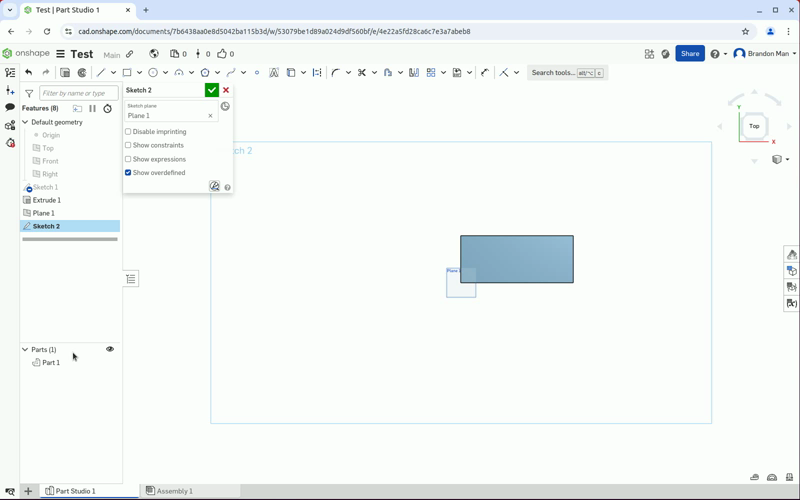
key(y)
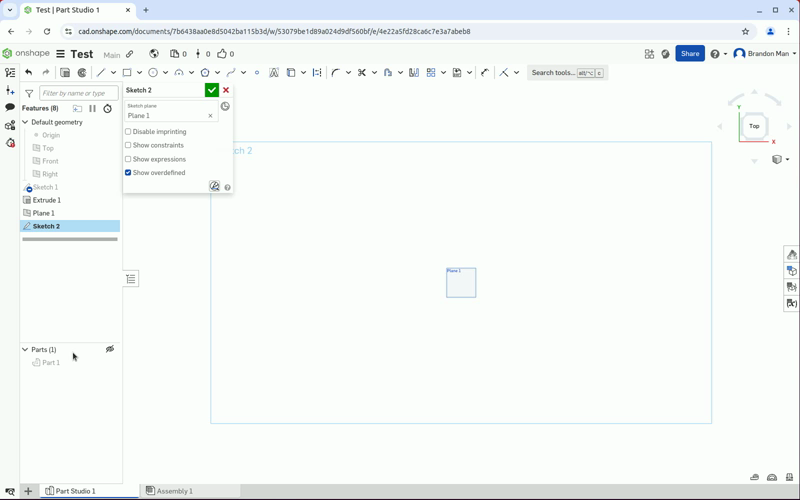
key(l)
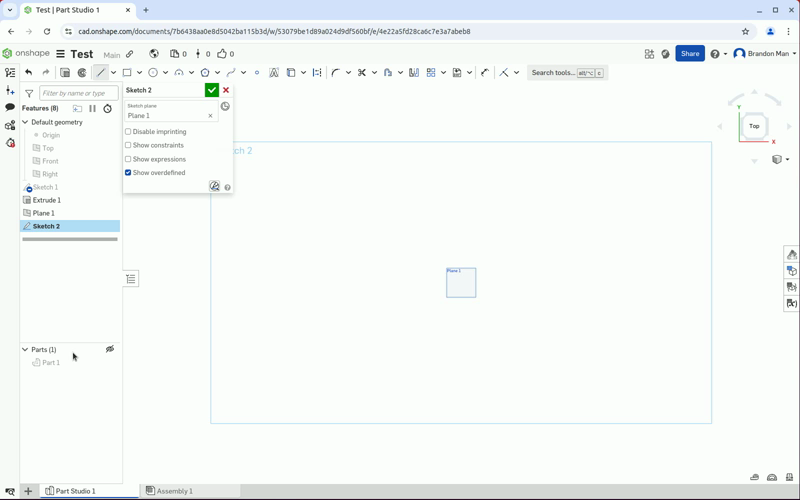
key_down(shift)
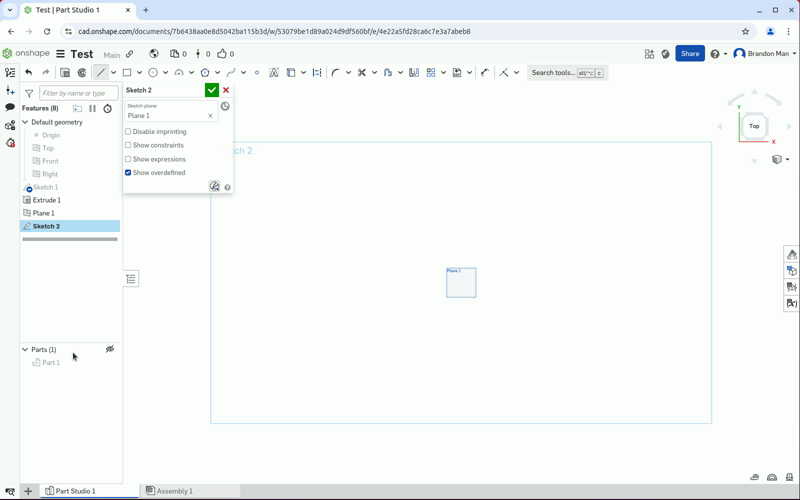
mouse_move(541, 268)
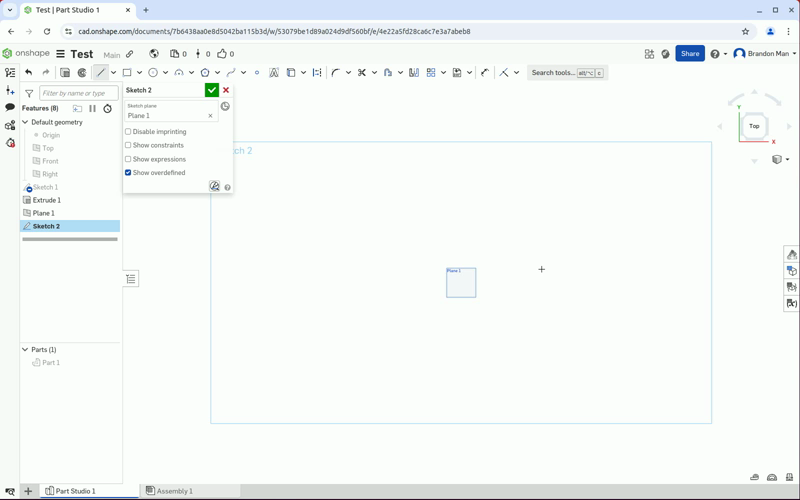
click(541, 268)
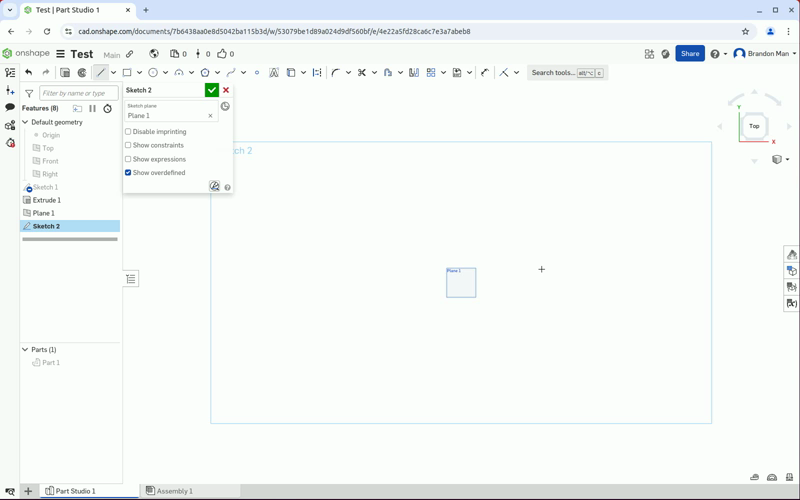
key_up(shift)
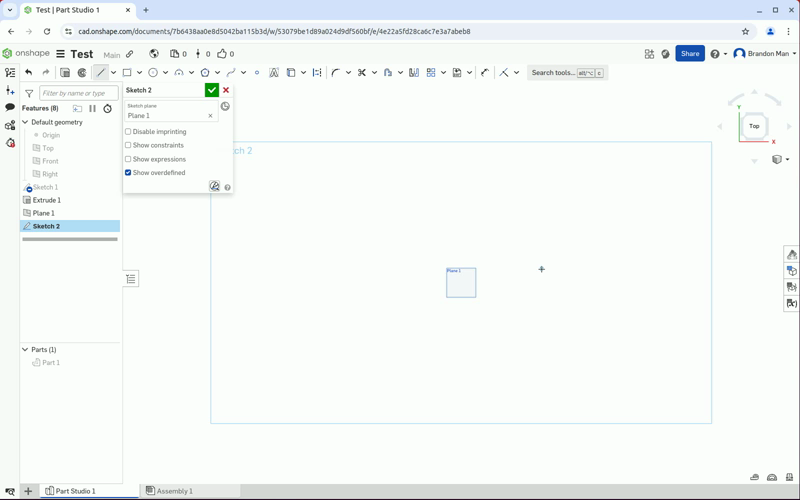
key_down(shift)
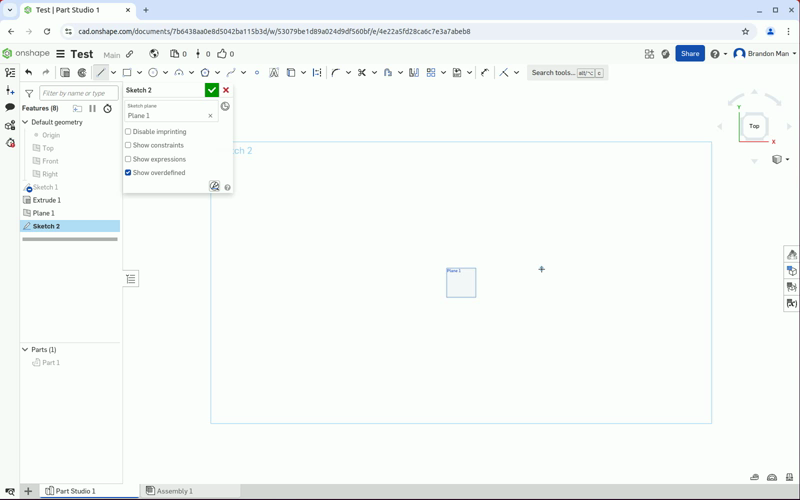
mouse_move(571, 268)
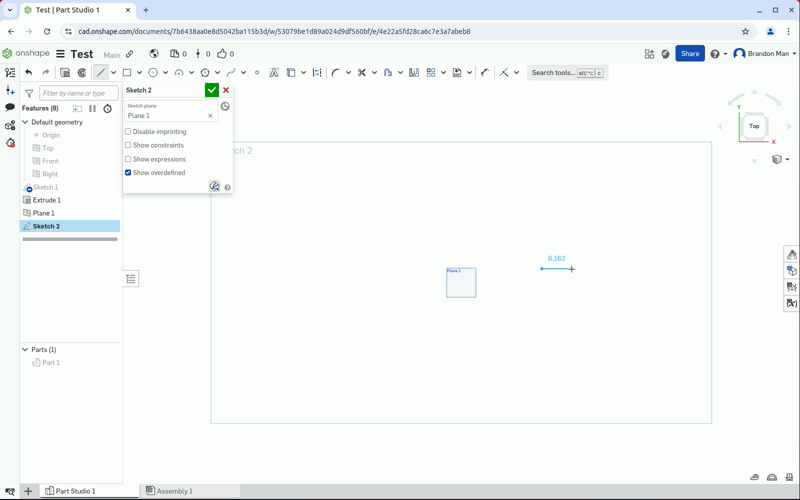
mouse_move(562, 268)
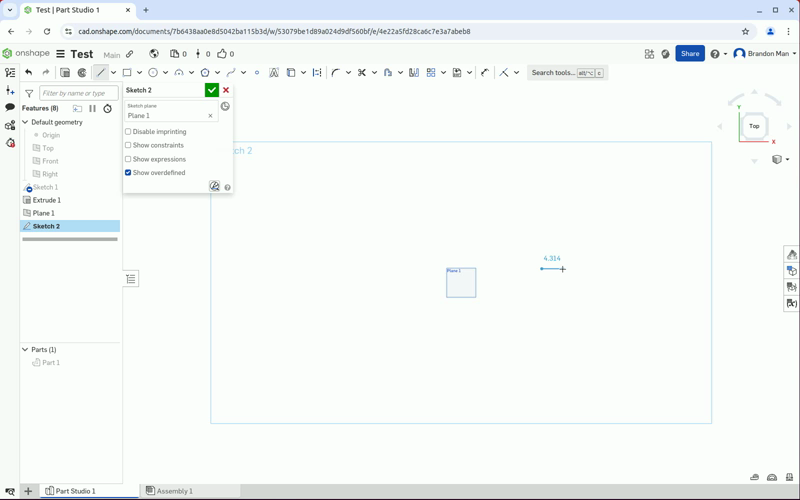
click(562, 268)
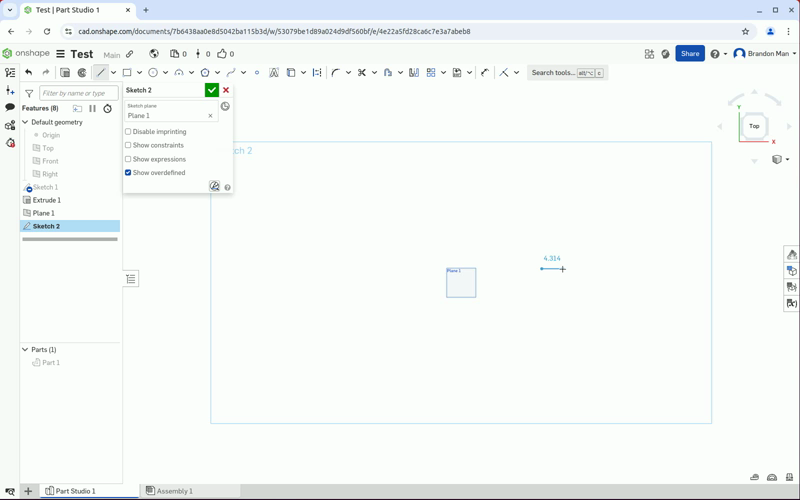
key_up(shift)
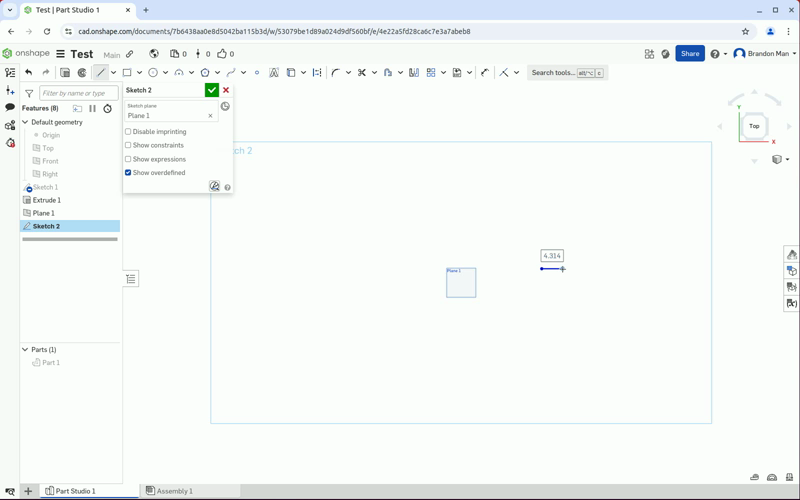
key_down(shift)
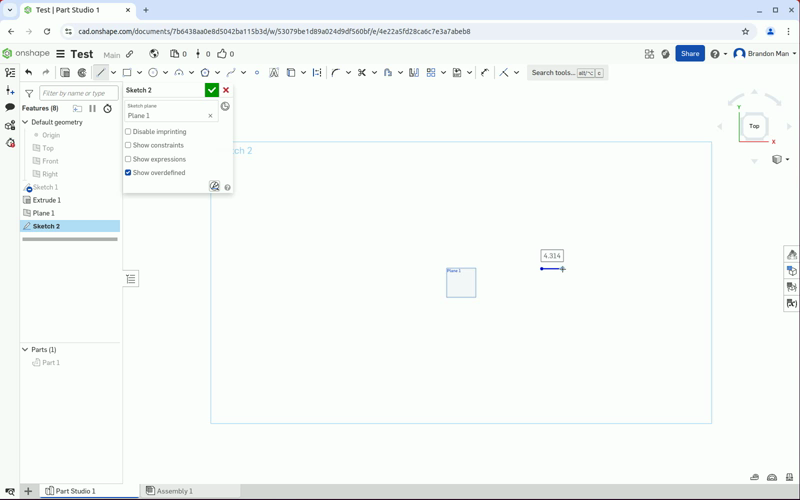
mouse_move(589, 268)
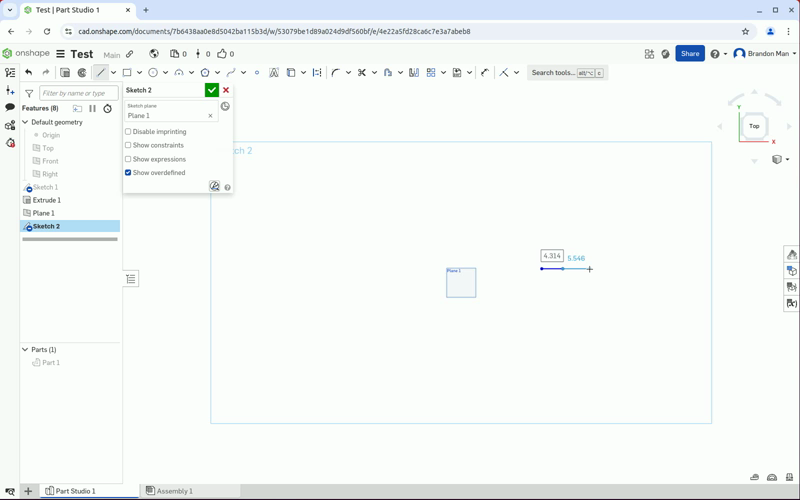
mouse_move(562, 250)
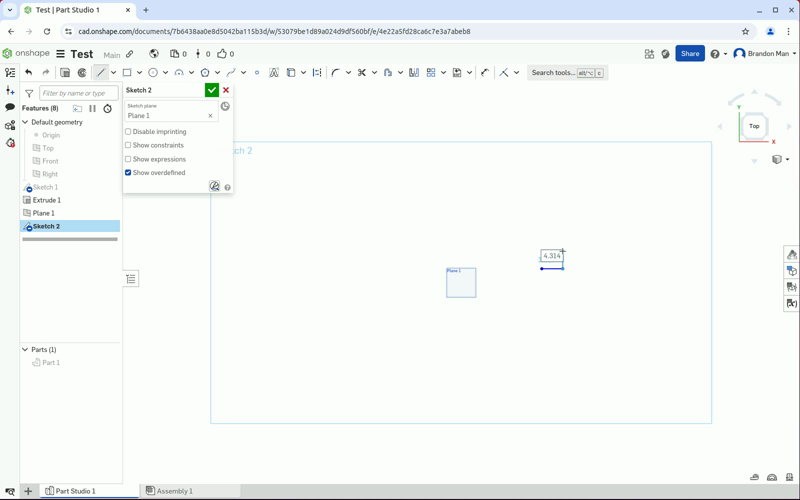
click(562, 250)
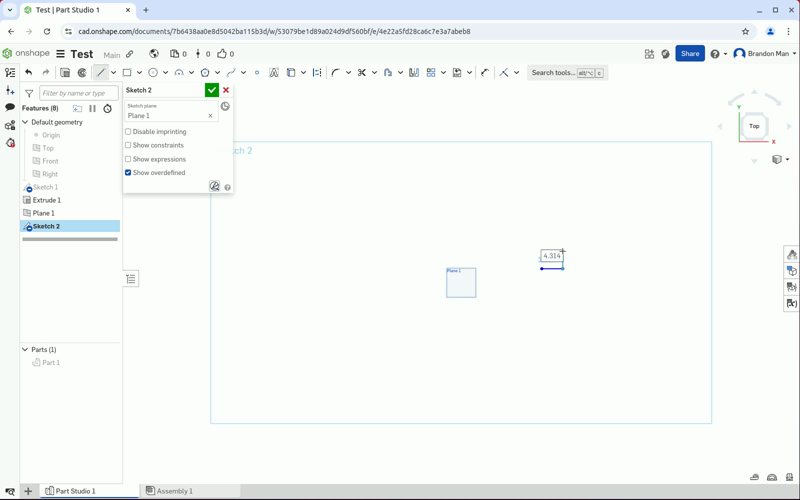
key_up(shift)
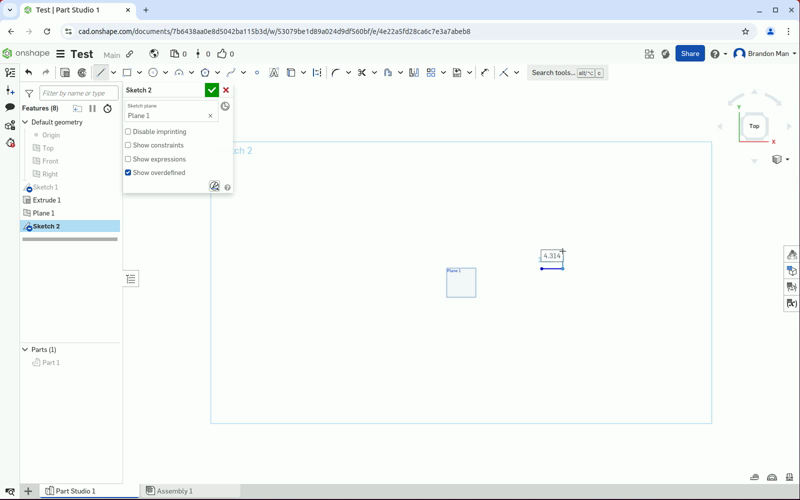
key_down(shift)
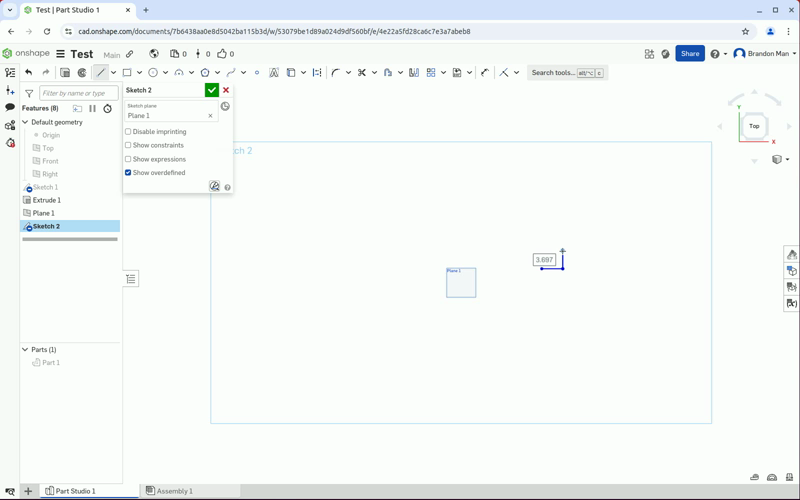
mouse_move(589, 250)
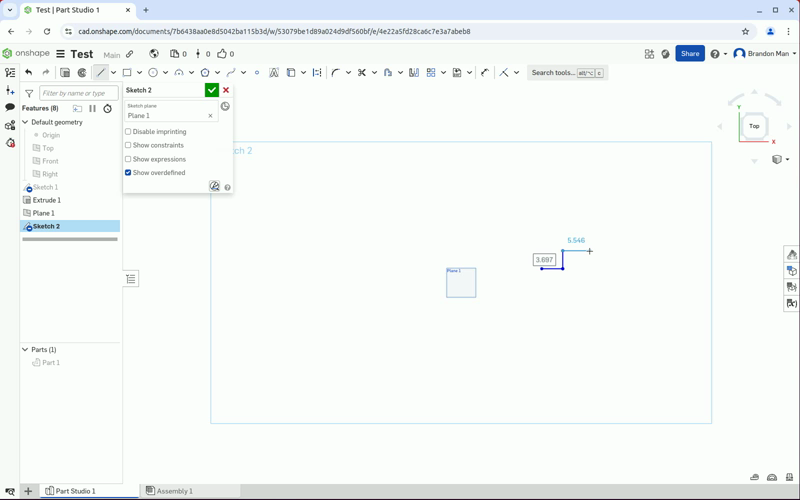
mouse_move(541, 250)
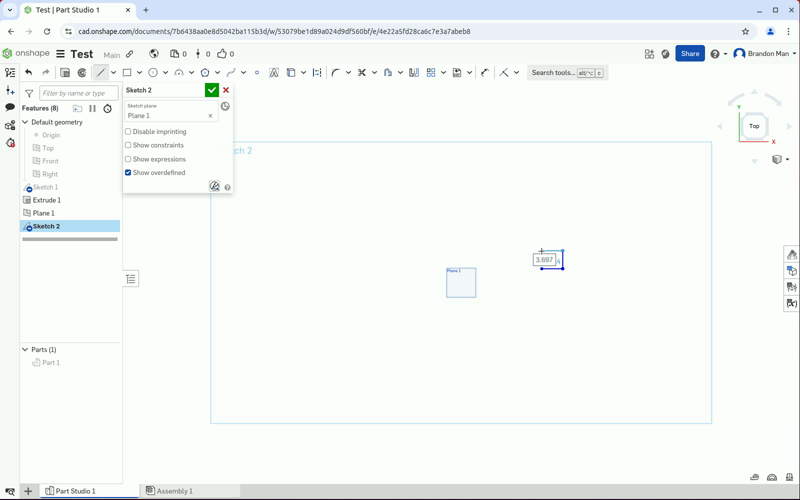
click(541, 250)
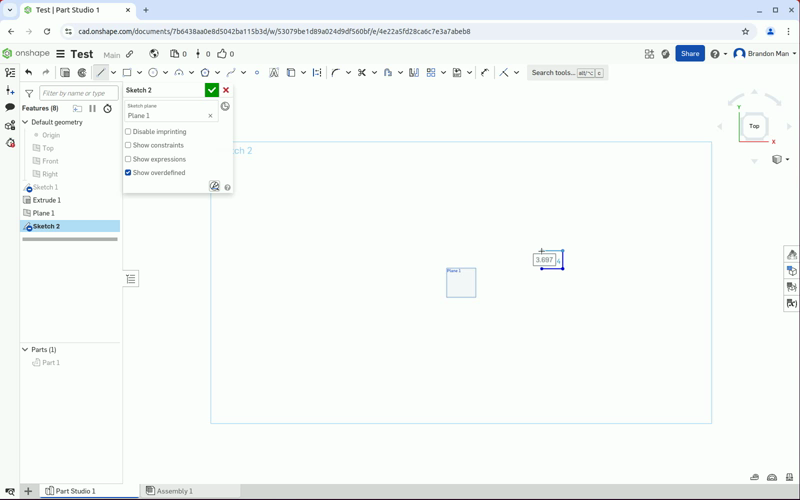
key_up(shift)
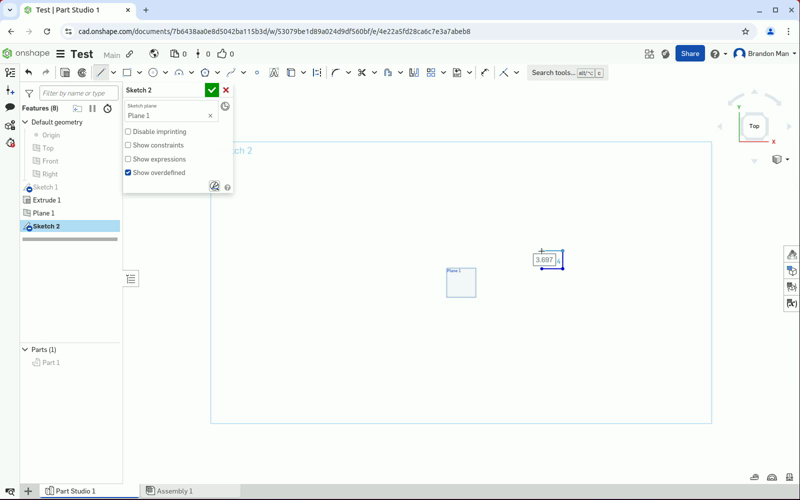
mouse_move(571, 250)
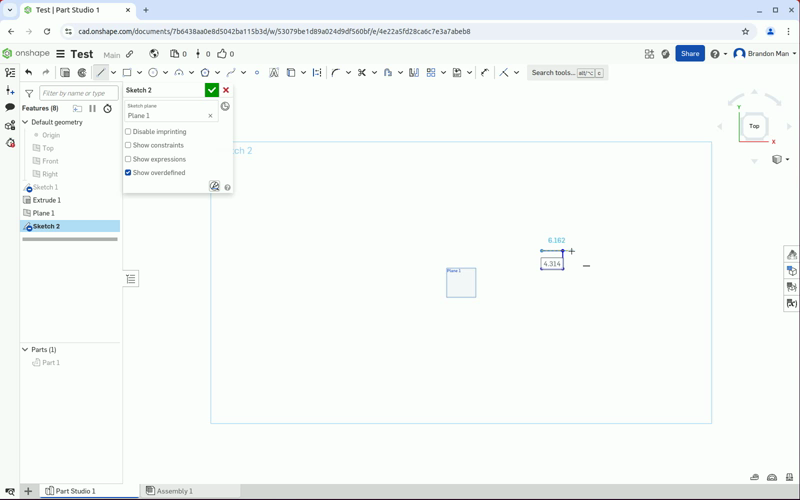
key_down(shift)
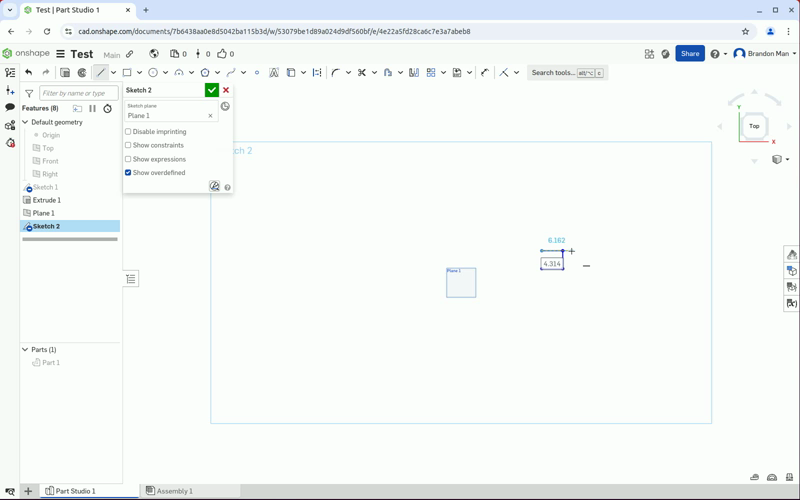
mouse_move(541, 268)
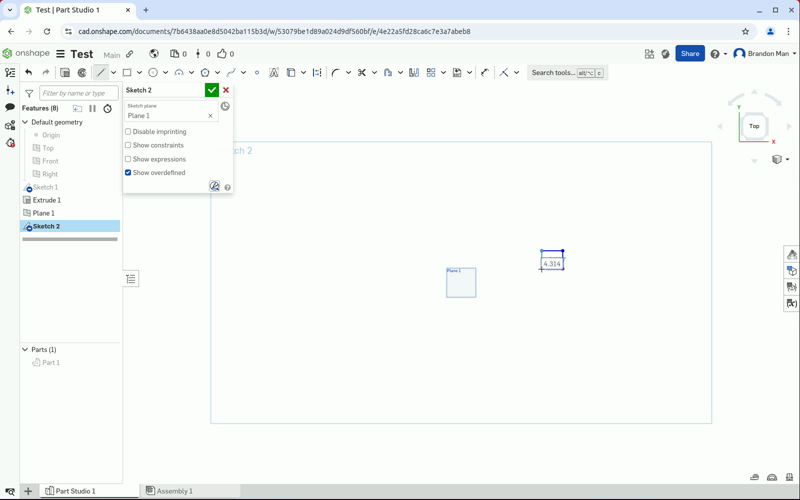
key_up(shift)
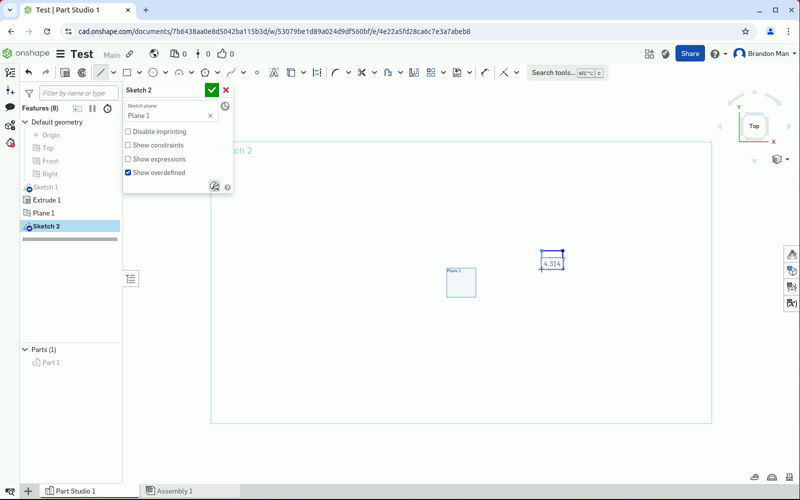
click(541, 268)
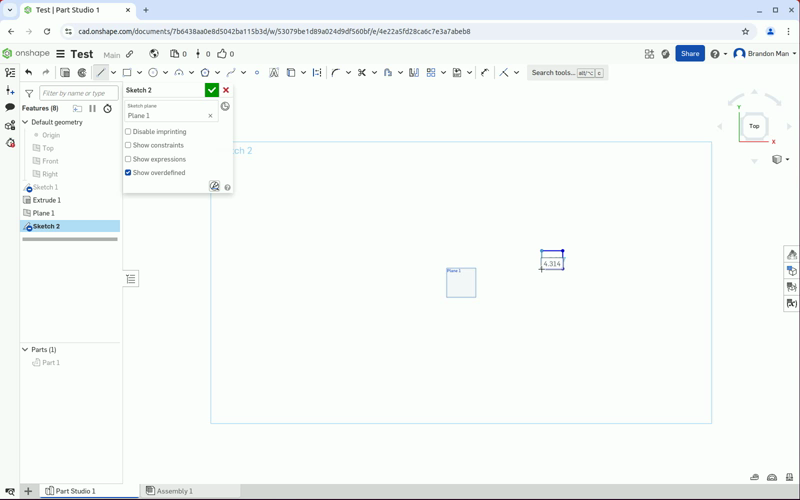
key(esc)
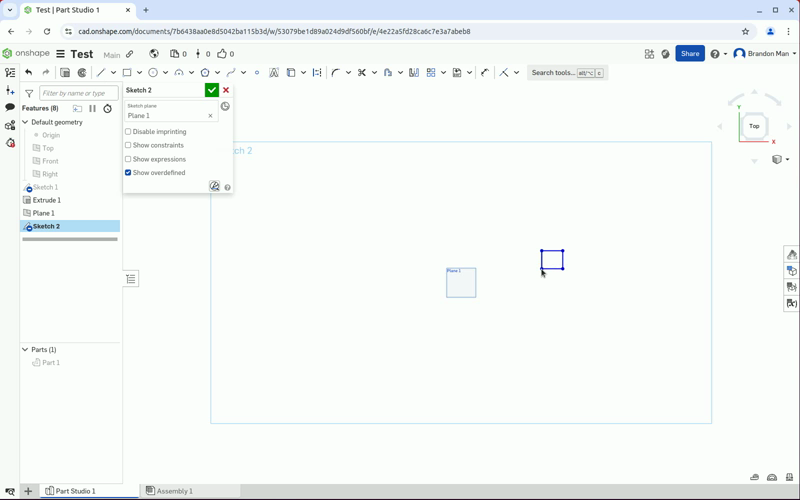
mouse_move(544, 253)
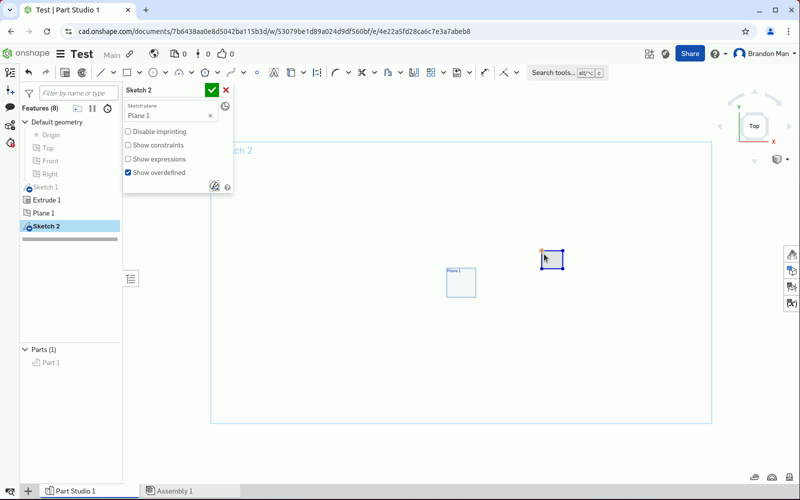
scroll(6)
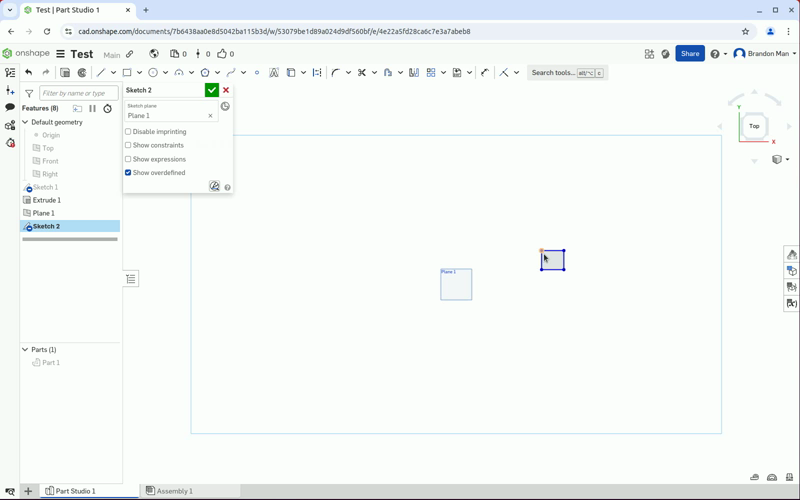
scroll(6)
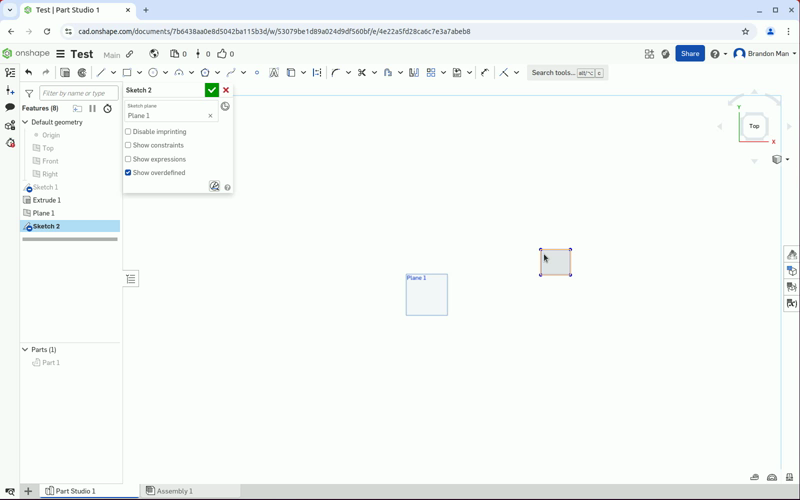
scroll(6)
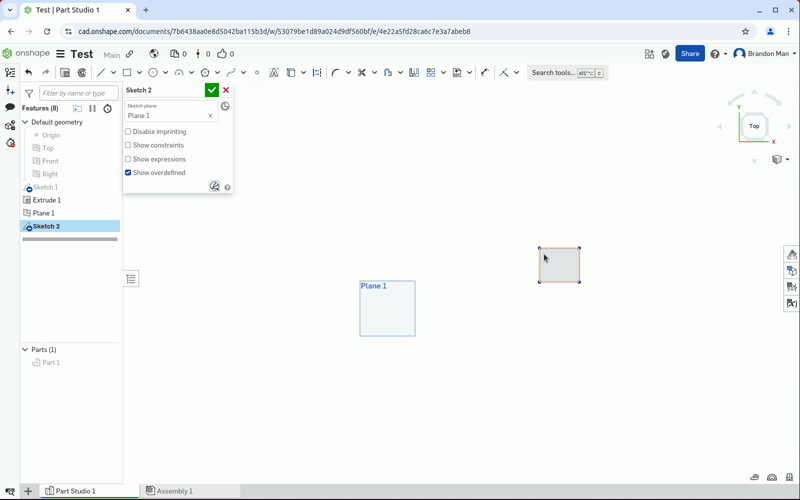
scroll(6)
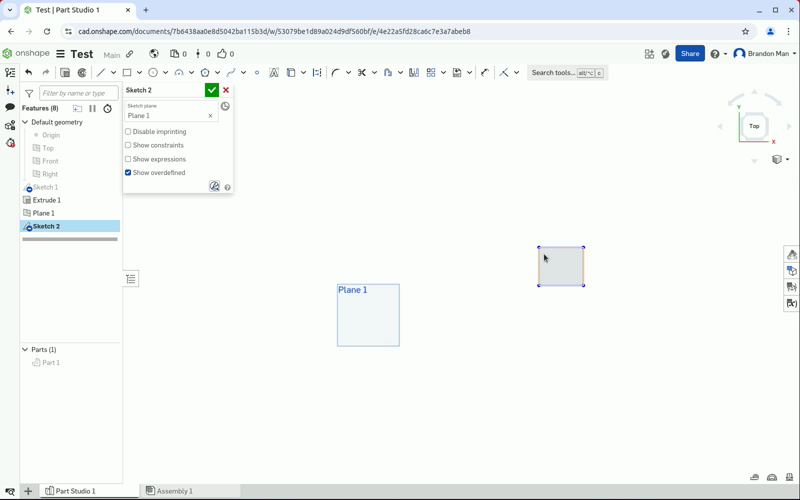
scroll(6)
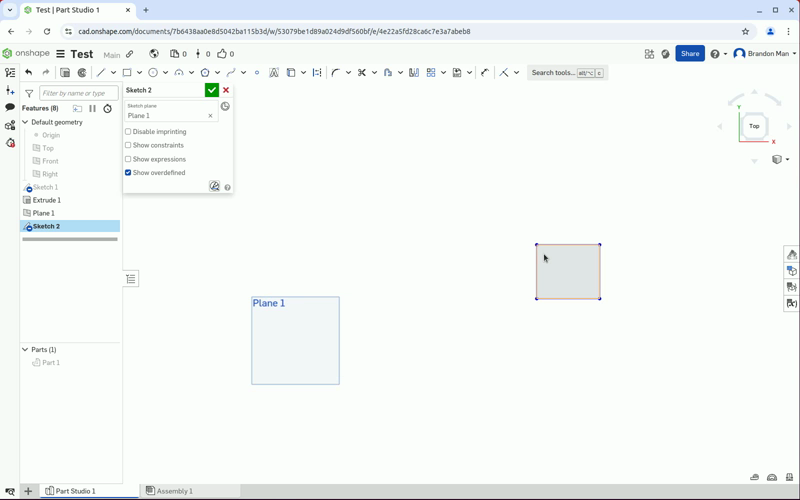
scroll(6)
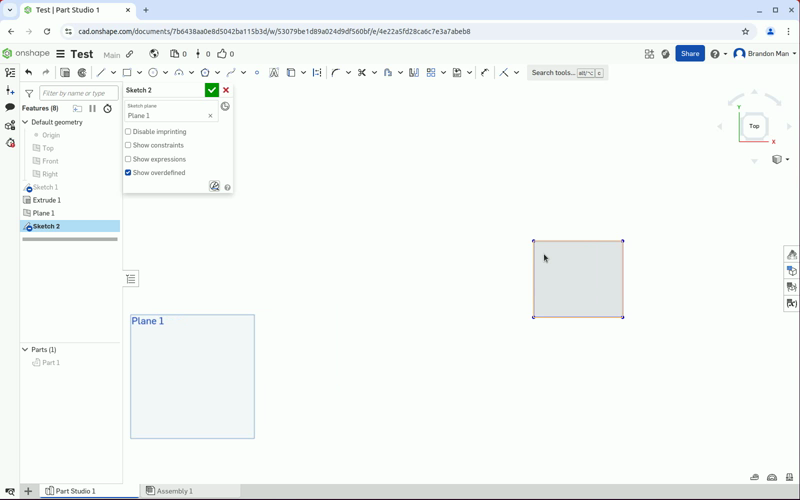
scroll(6)
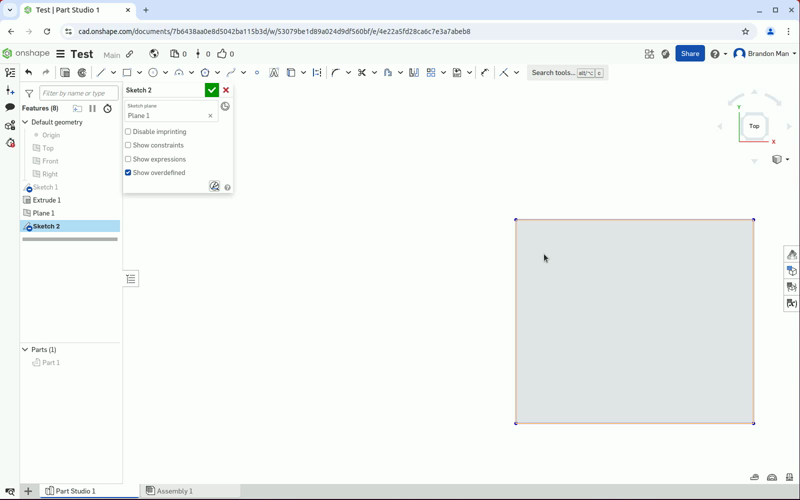
click(544, 253)
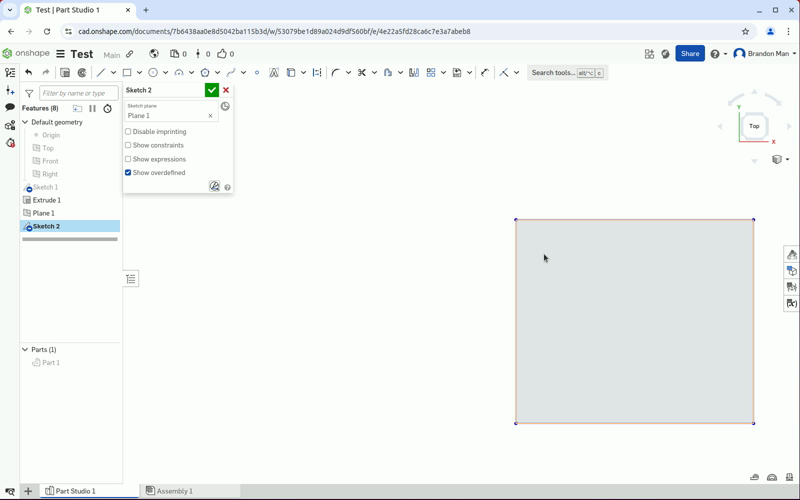
scroll(-6)
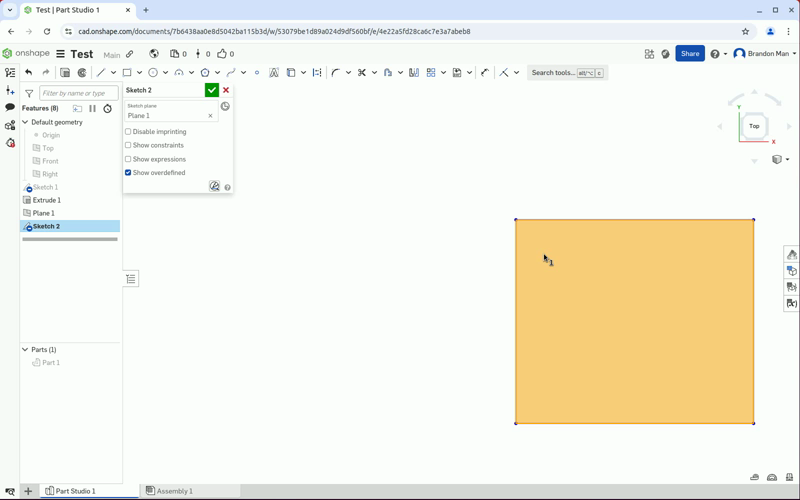
scroll(-6)
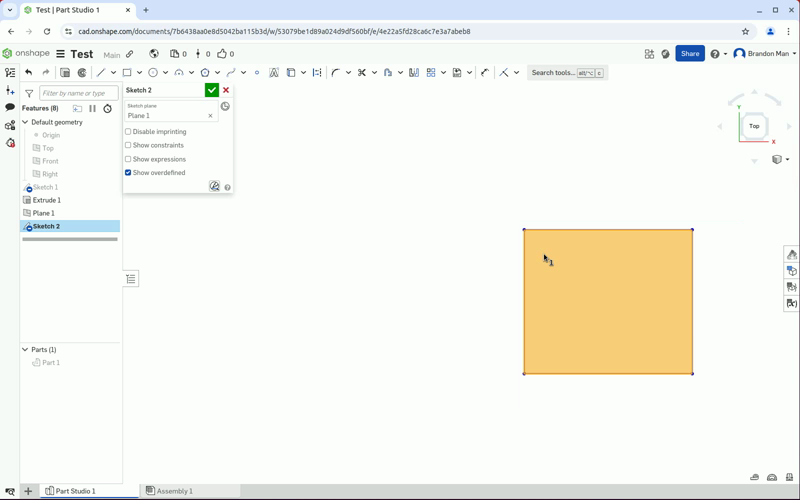
scroll(-6)
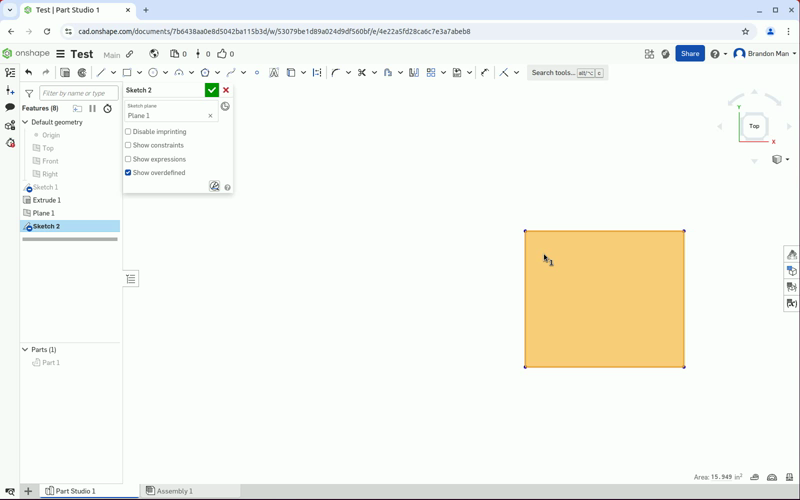
scroll(-6)
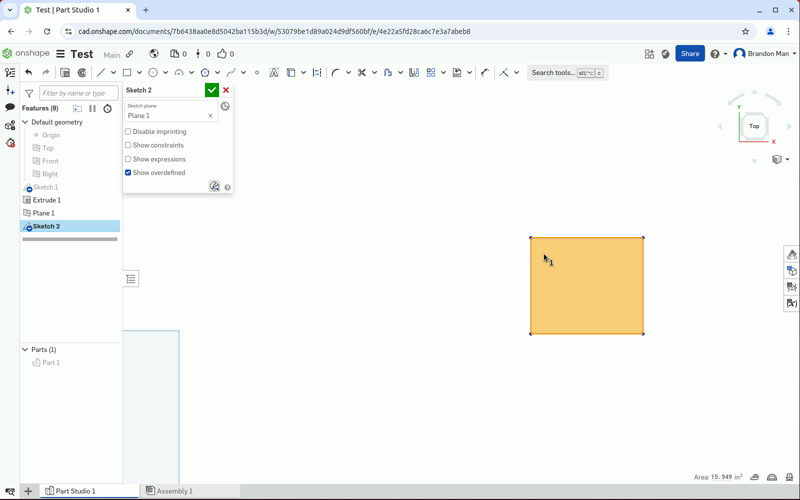
scroll(-6)
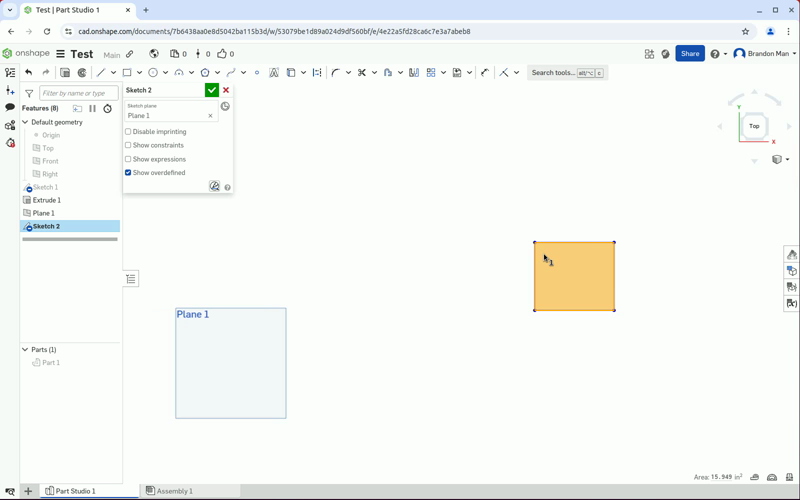
scroll(-6)
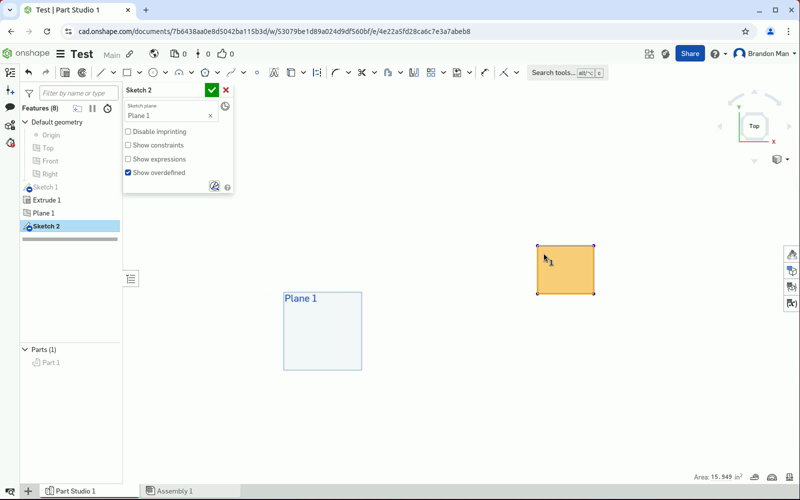
scroll(-6)
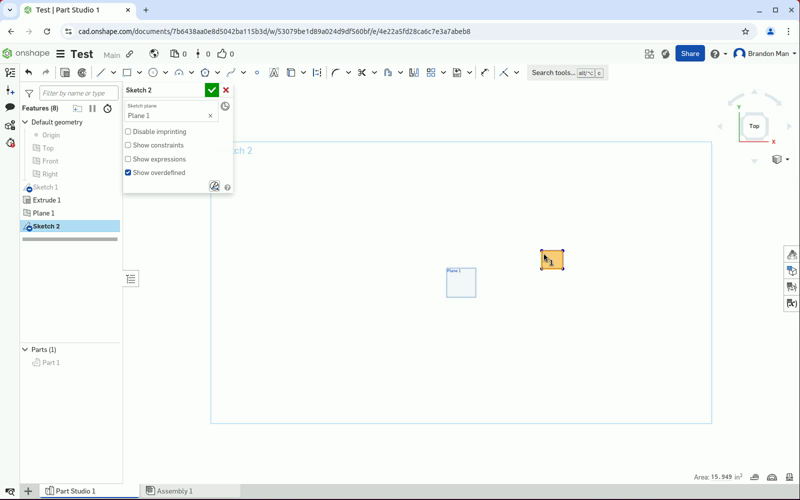
mouse_move(73, 352)
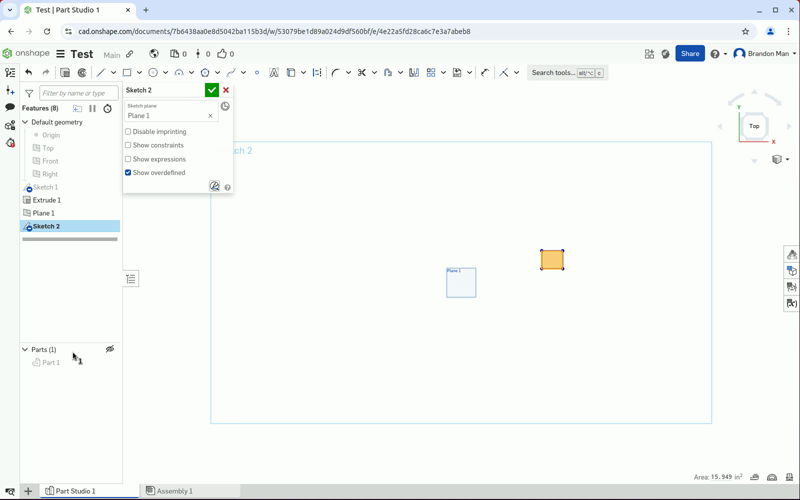
key(shift+y)
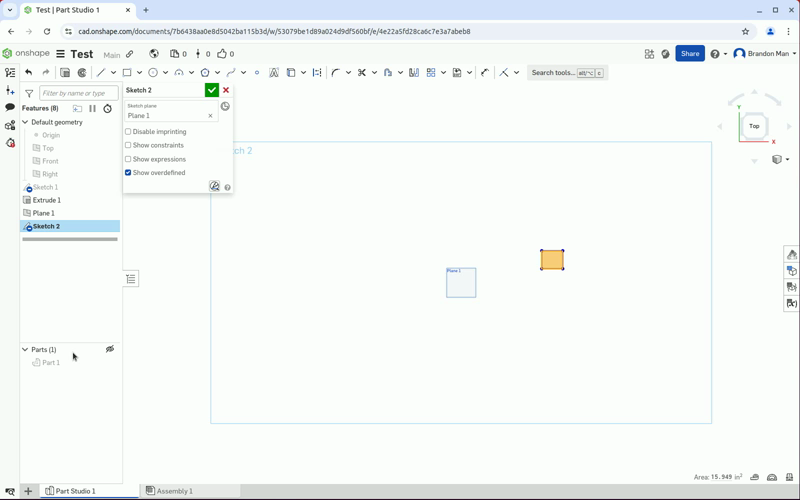
key(shift+e)
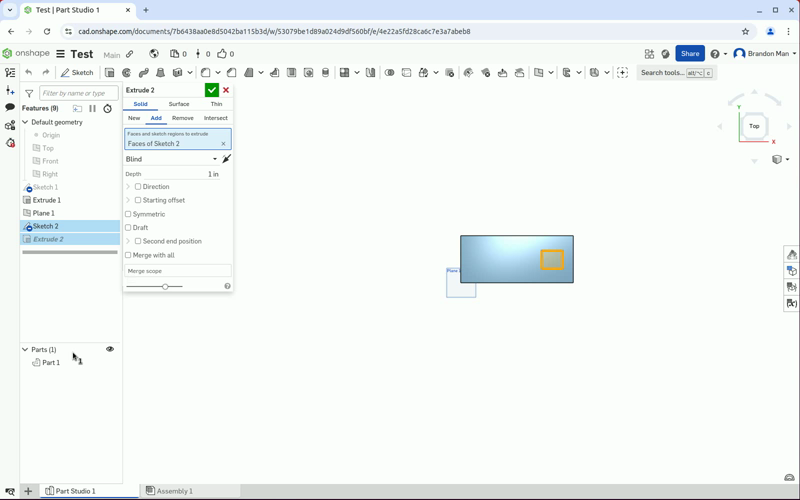
mouse_move(143, 106)
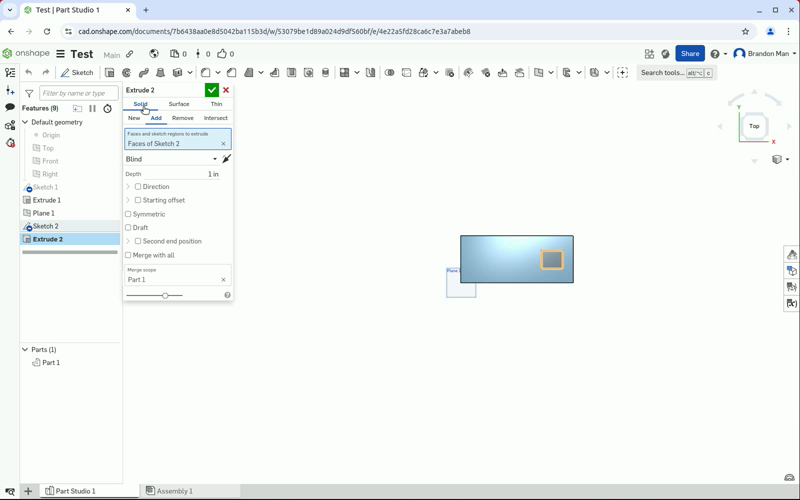
click(143, 106)
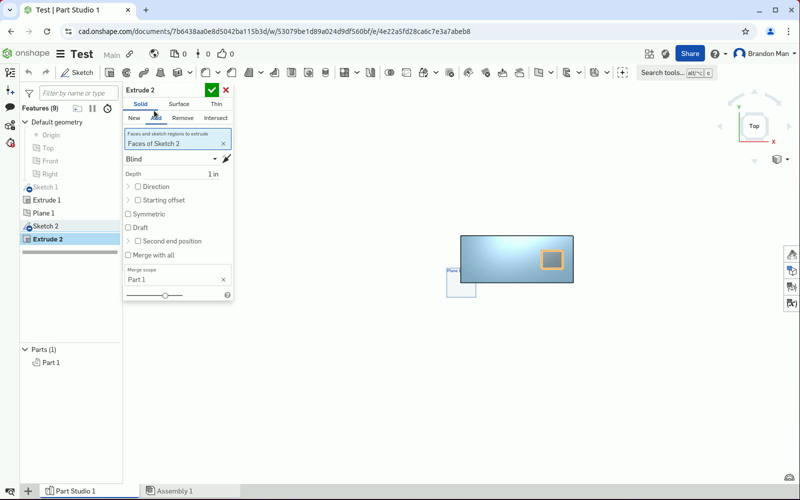
mouse_move(186, 120)
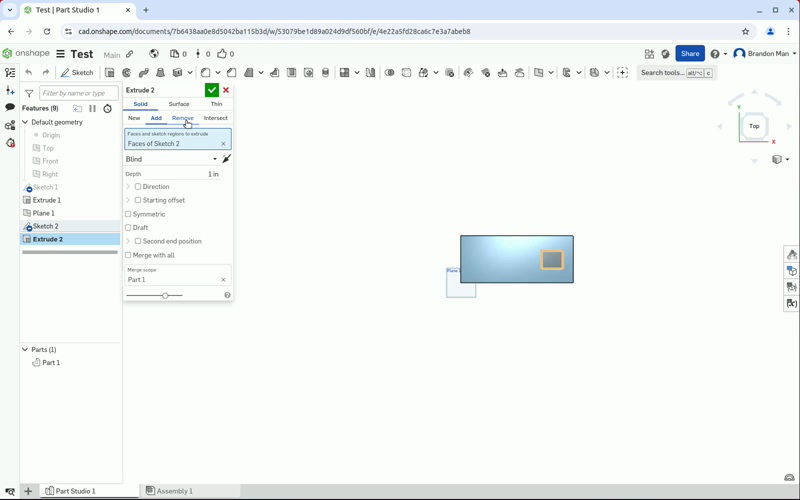
click(186, 120)
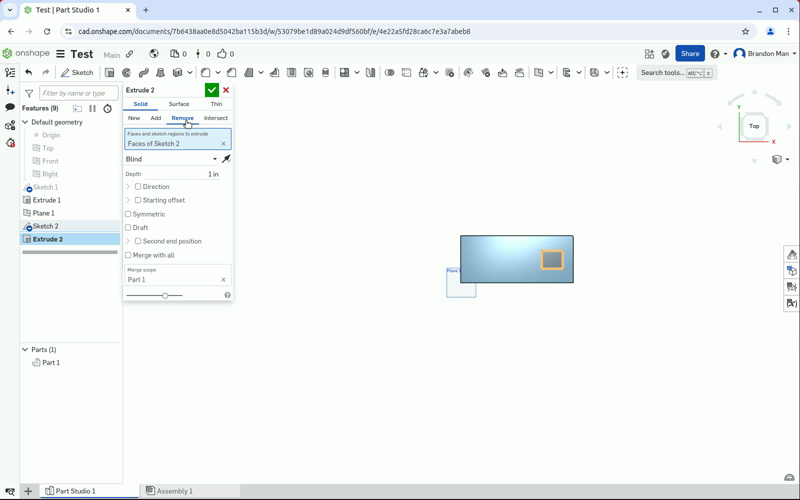
key(tab, 4)
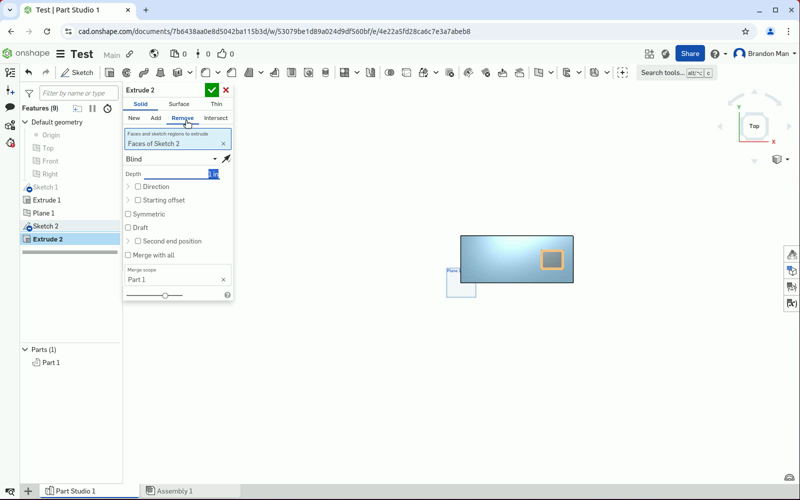
text(1.204)
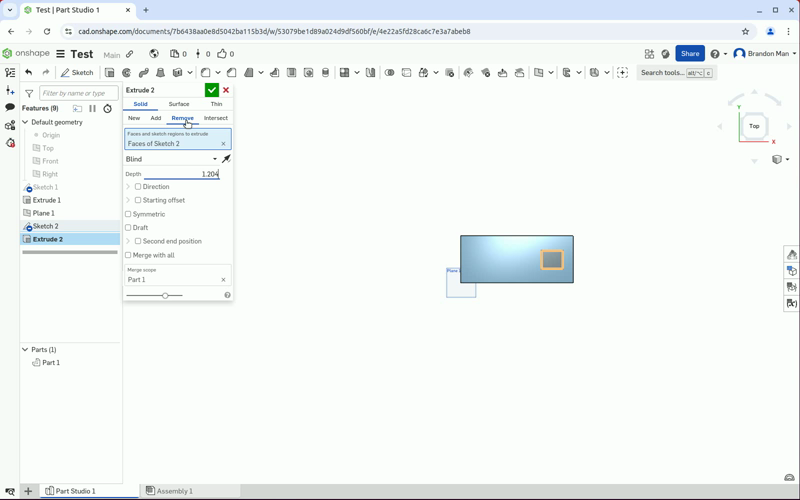
key(tab, 6)
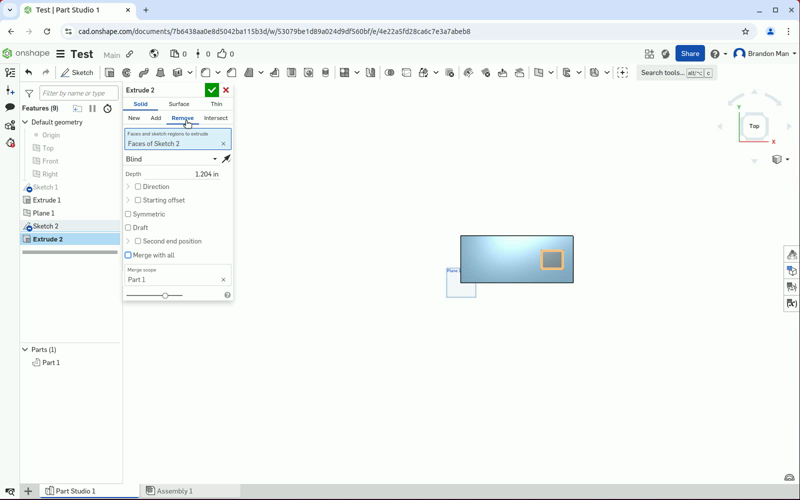
key(space)
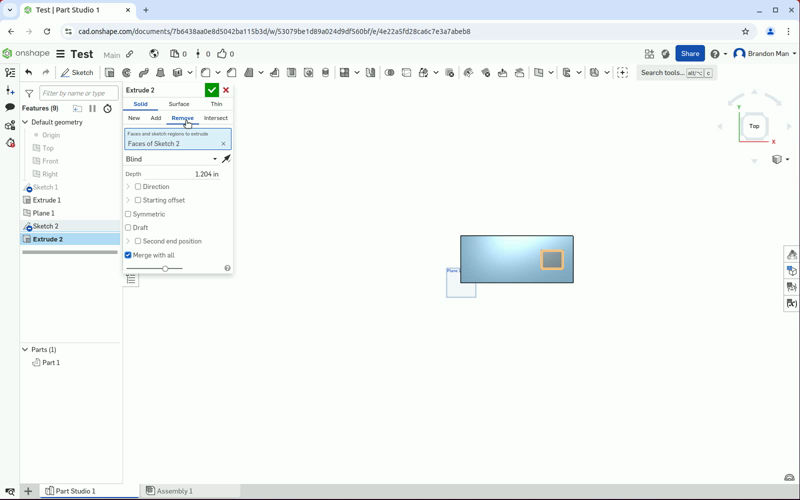
key(enter)
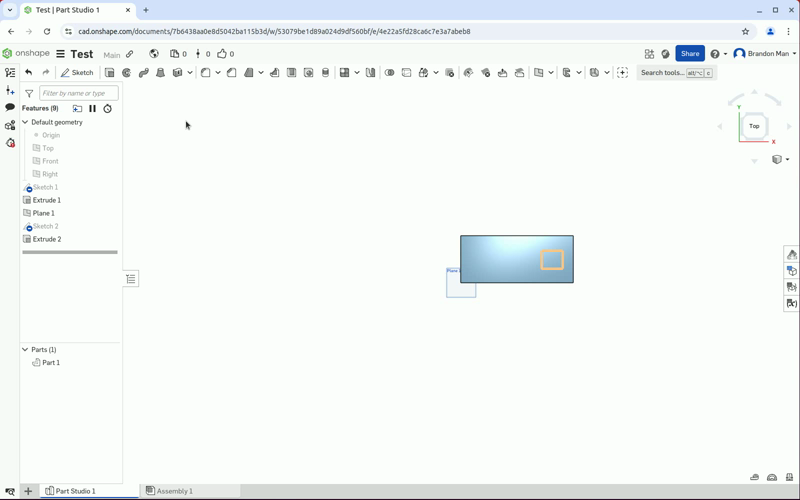
key(shift+h)
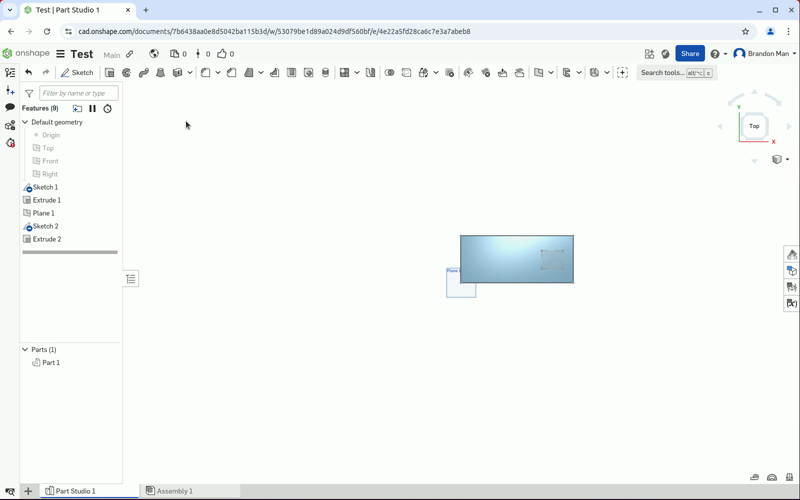
key(shift+h)
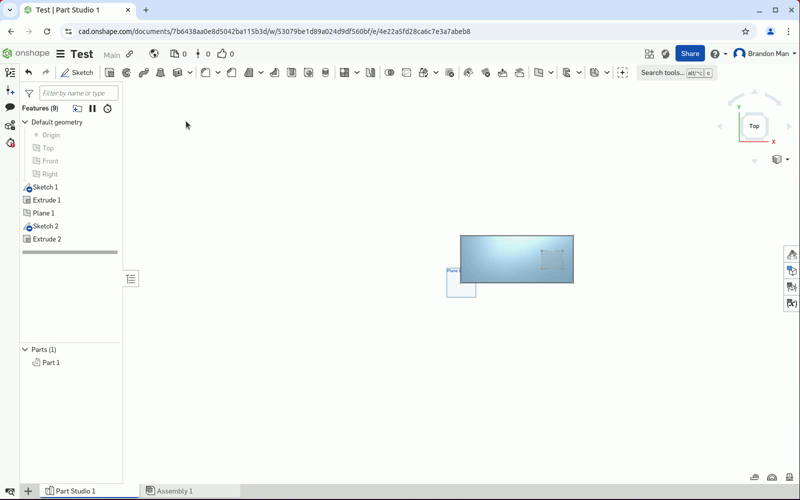
key(shift+7)
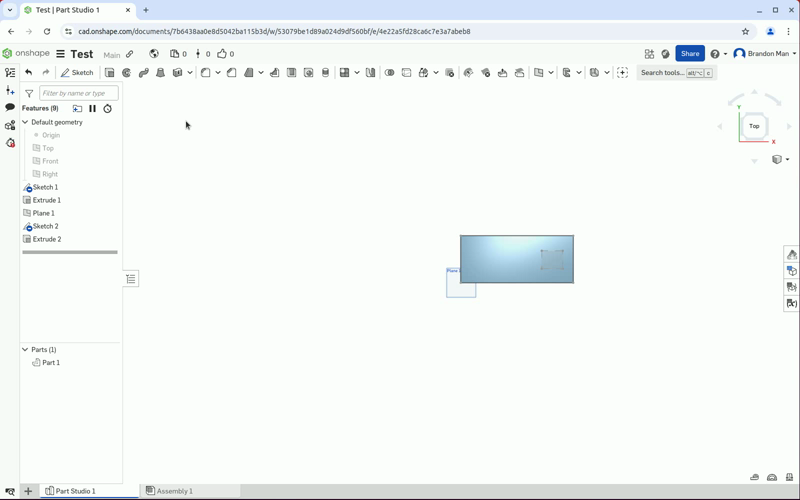
key(up, 3)
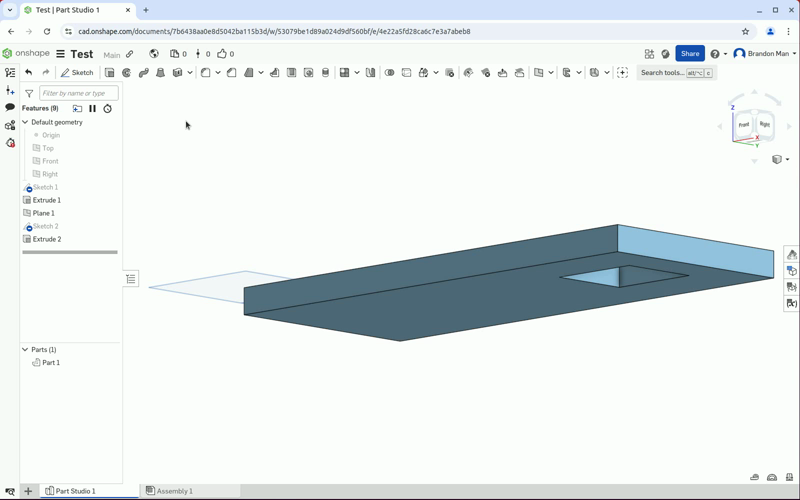
key(left, 3)
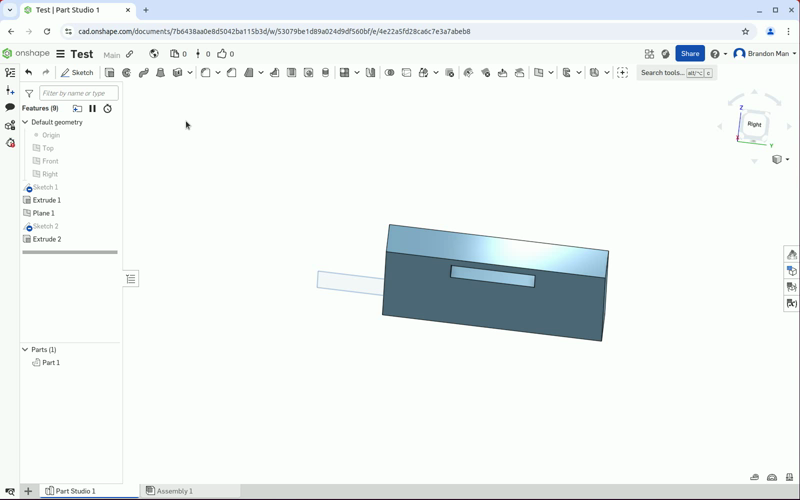
key(right, 3)
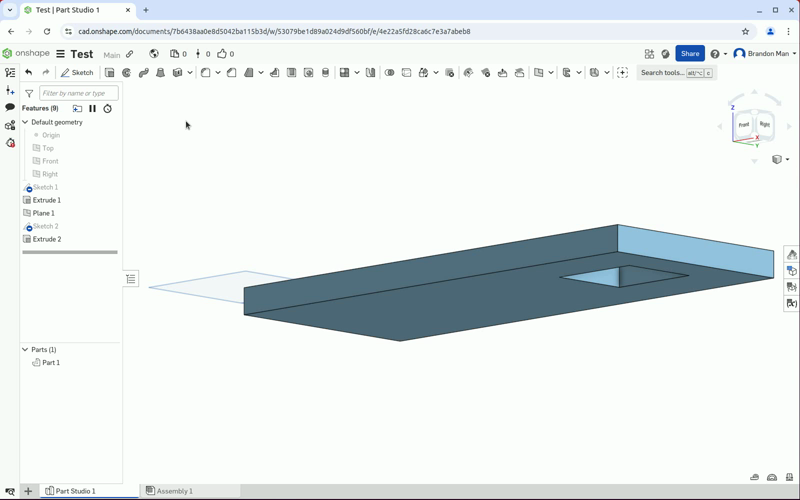
key(down, 3)
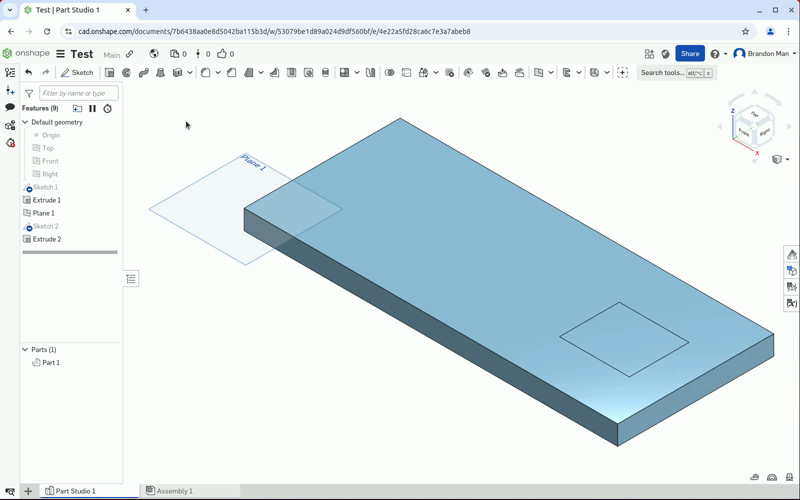
mouse_move(73, 189)
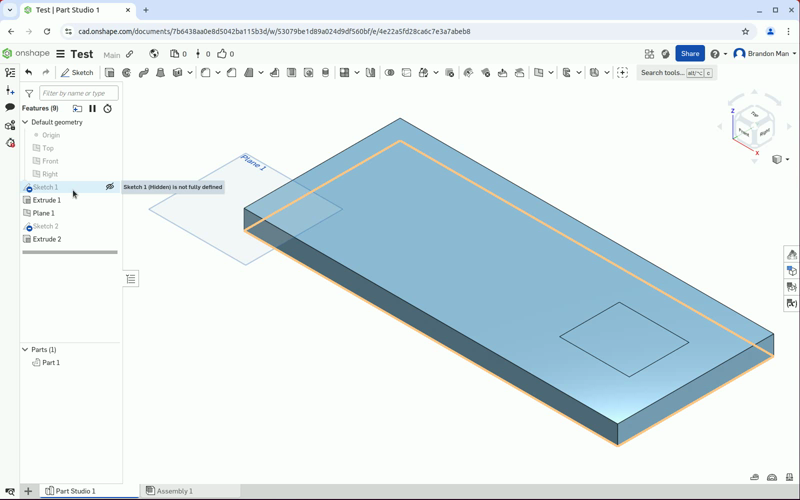
click(73, 189)